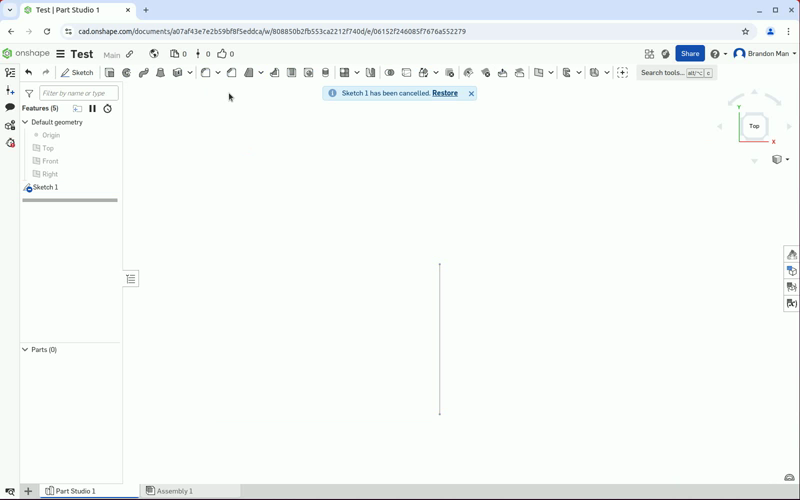
key(shift+h)
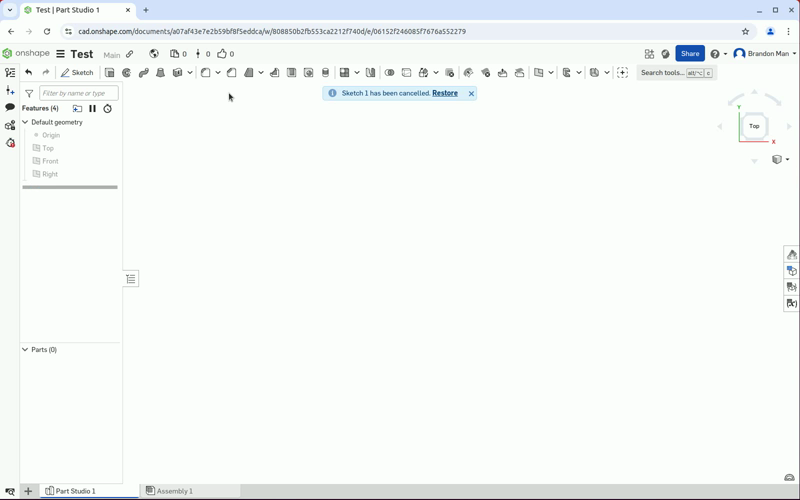
mouse_move(73, 352)
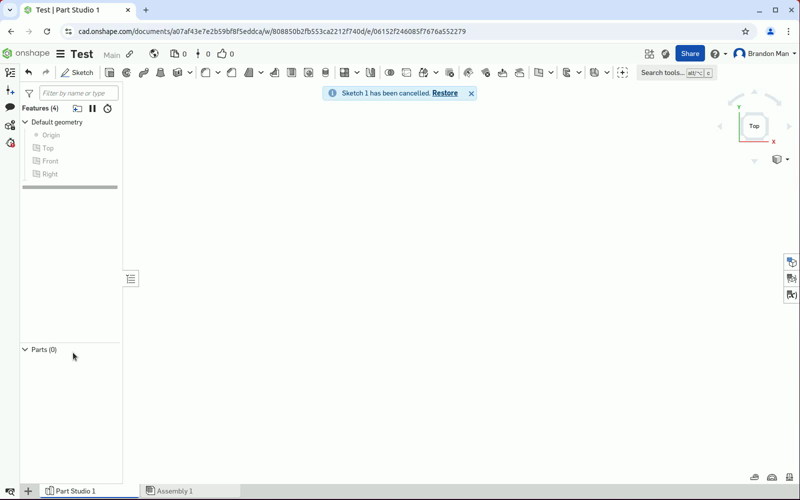
key(y)
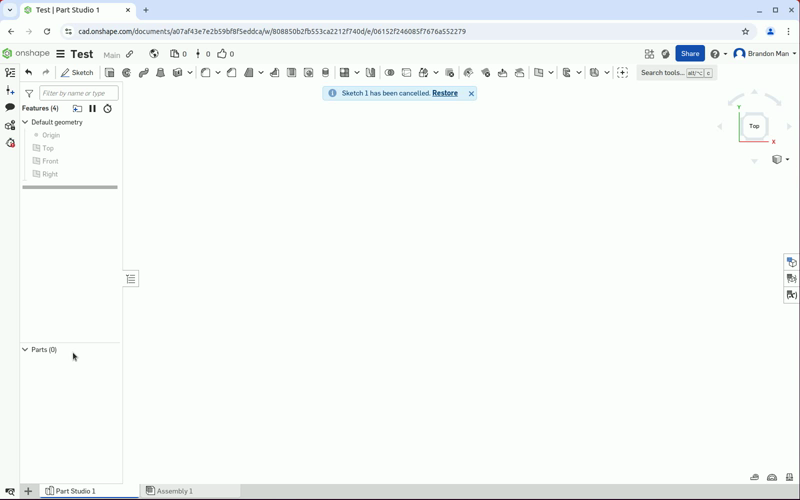
key(shift+p)
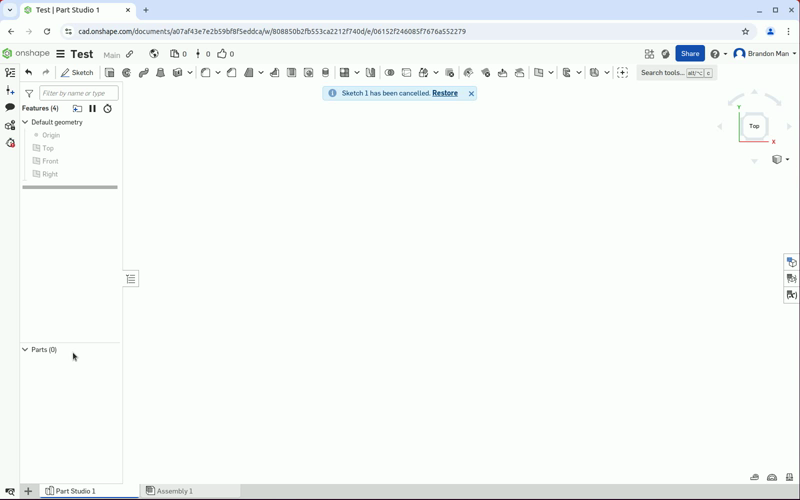
key(space)
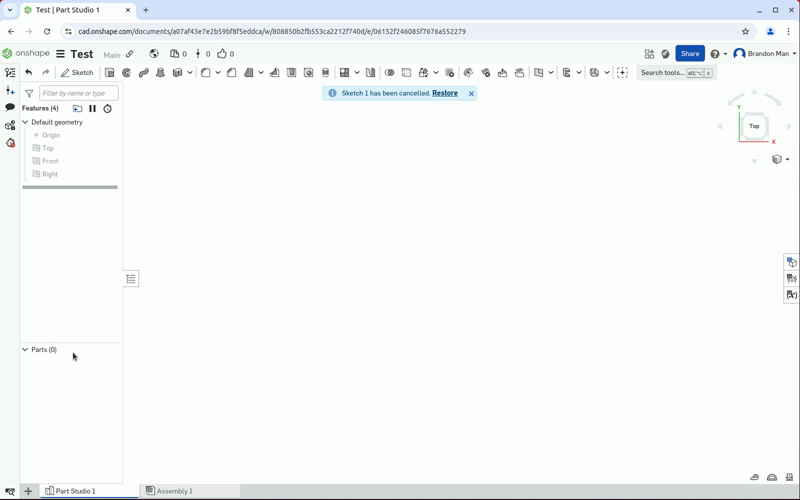
key_down(shift)
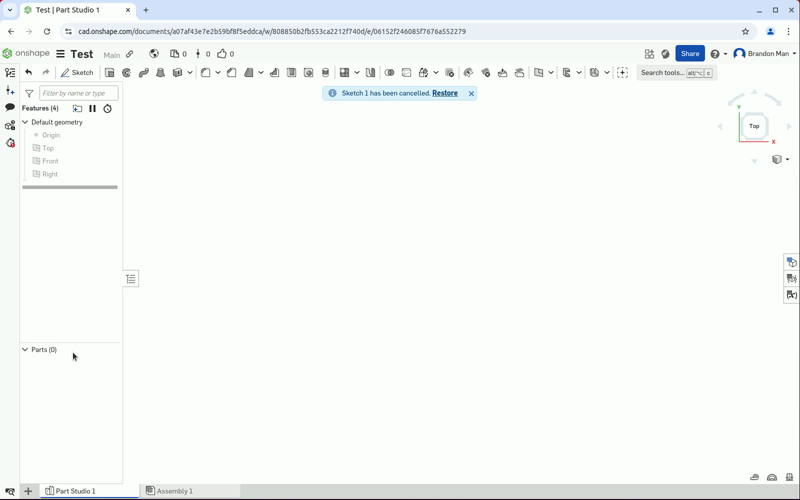
key(up)
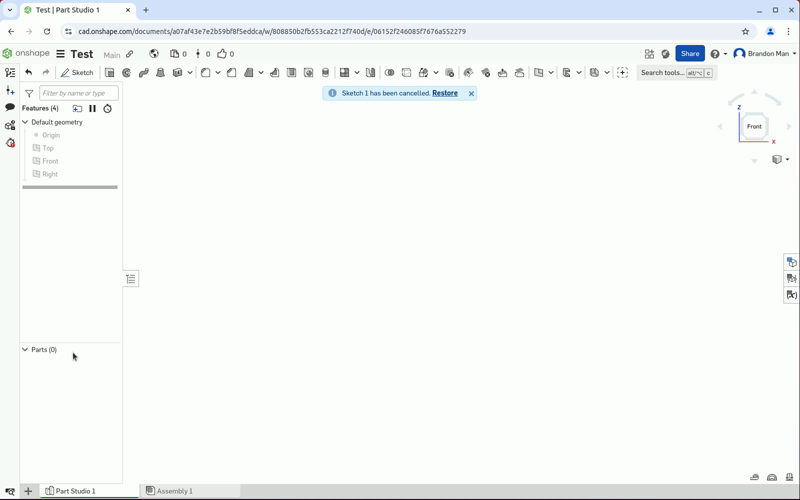
key_up(shift)
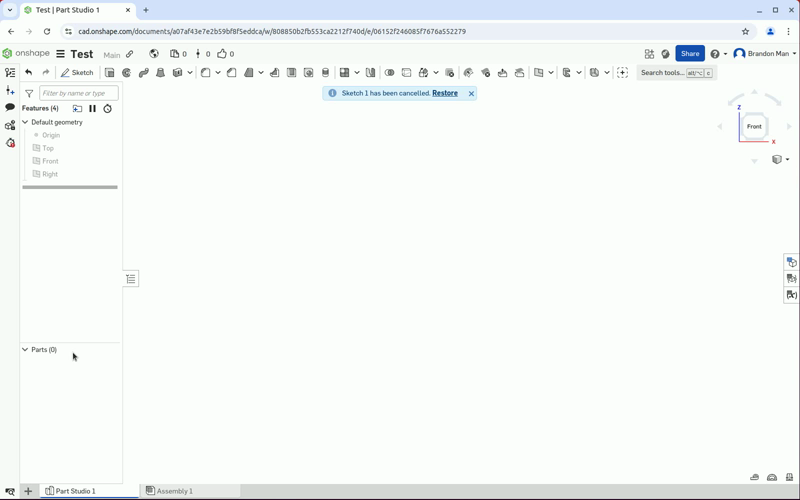
mouse_move(73, 352)
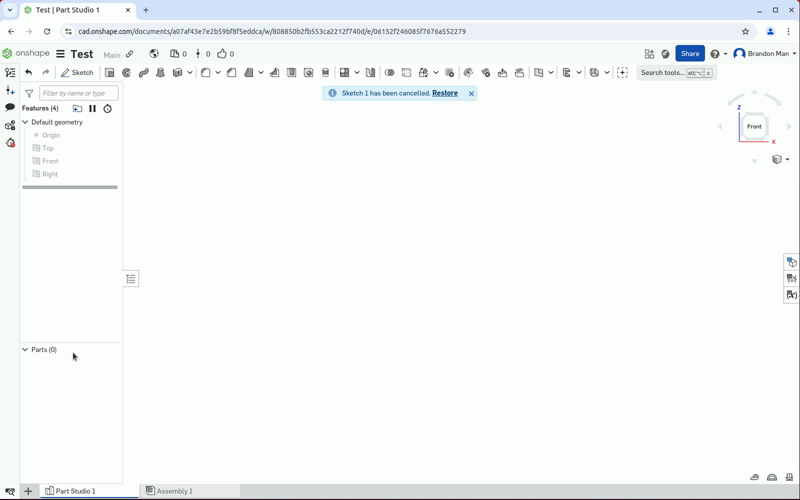
key(shift+y)
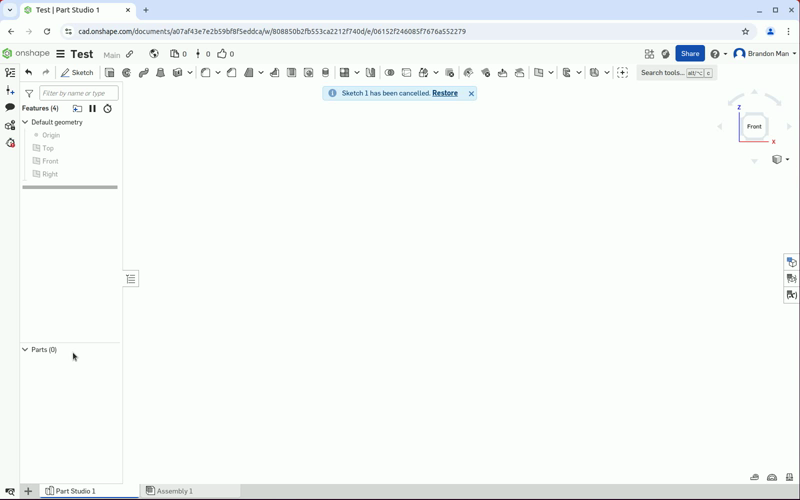
key(shift+s)
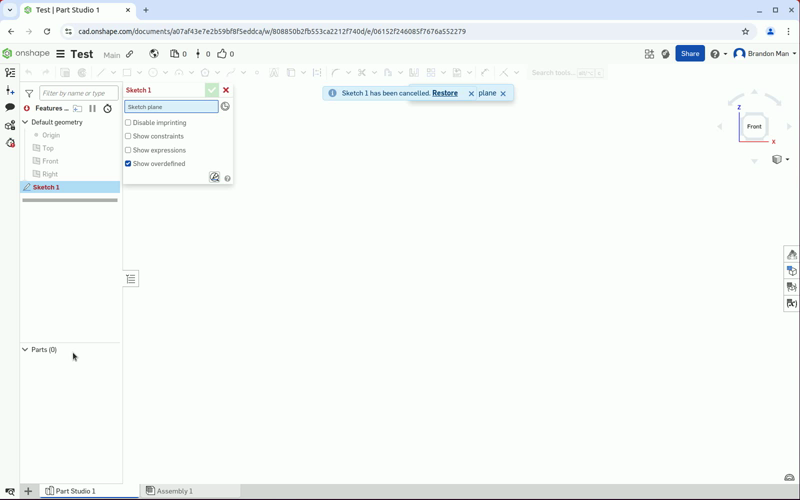
mouse_move(73, 163)
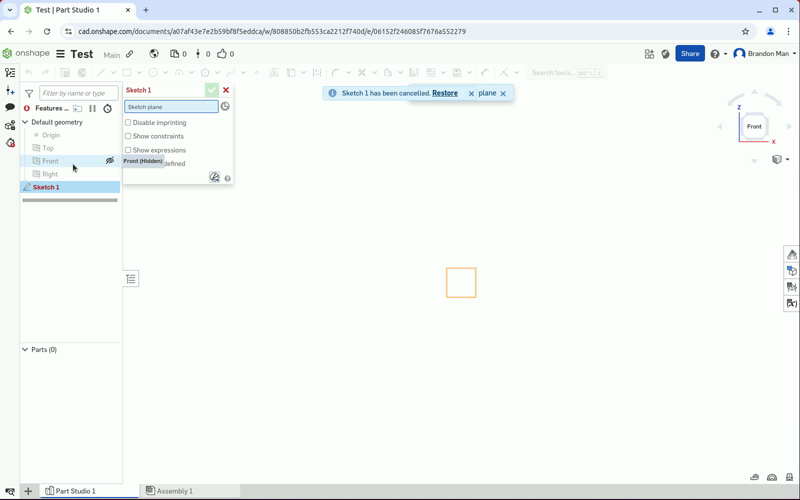
click(73, 163)
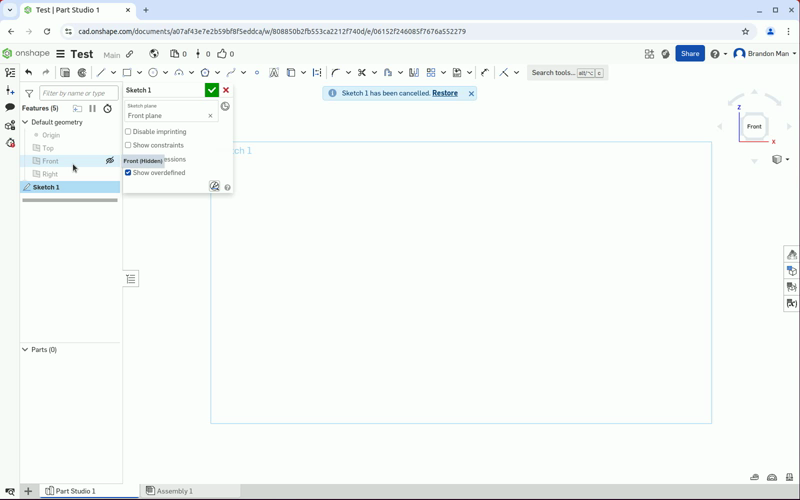
mouse_move(73, 352)
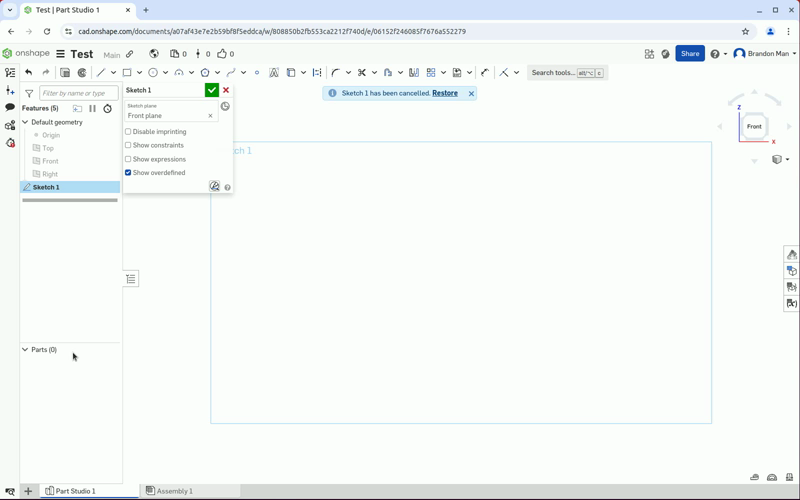
key(y)
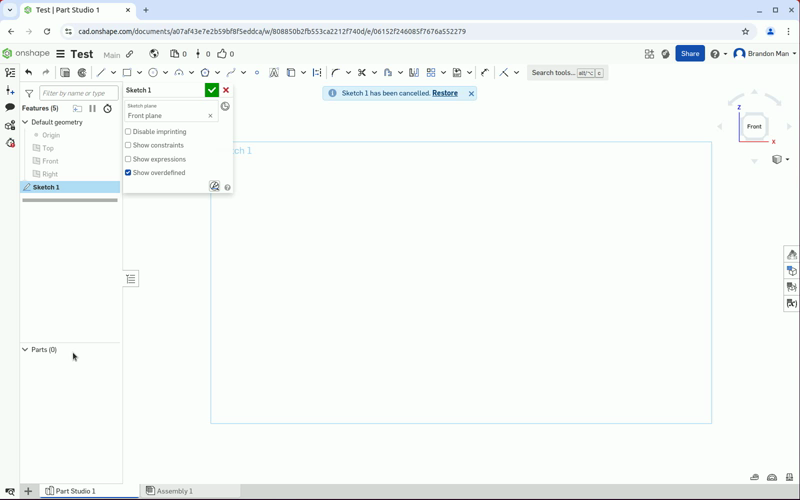
key(c)
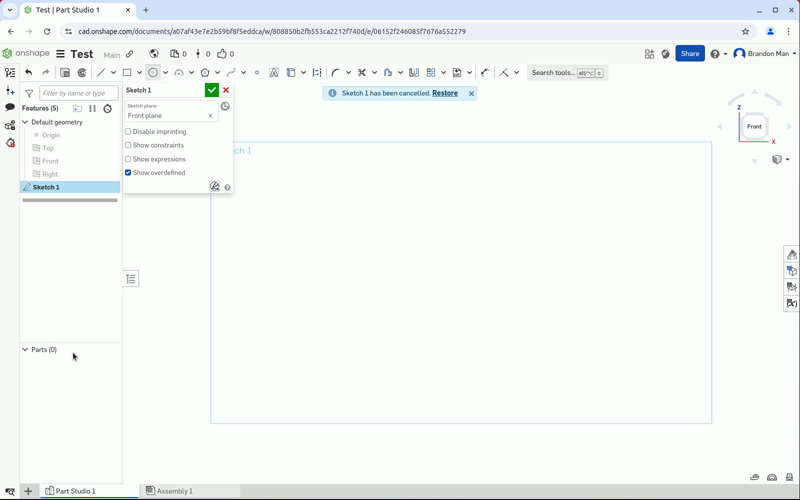
key_down(shift)
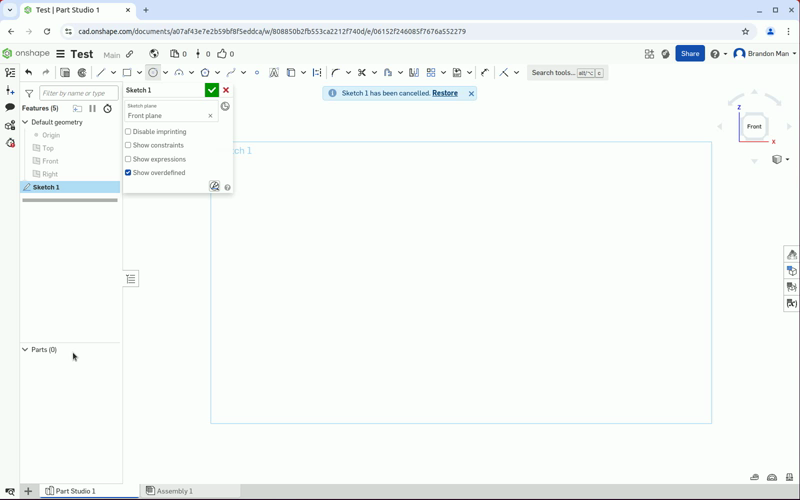
mouse_move(376, 282)
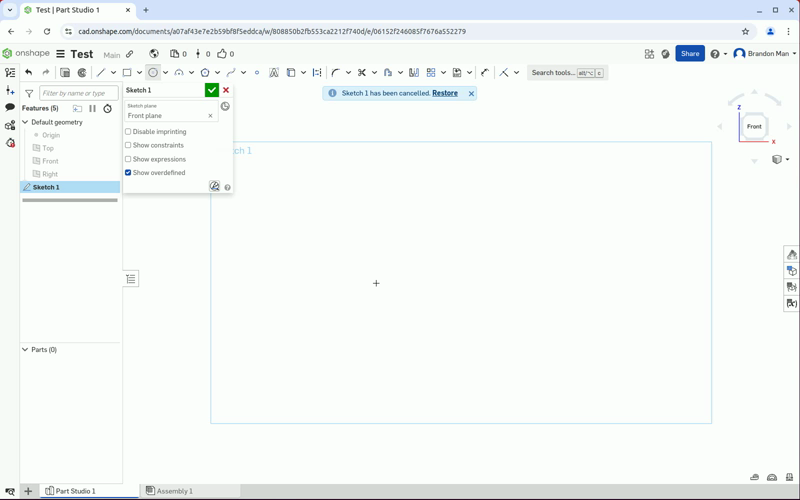
click(376, 282)
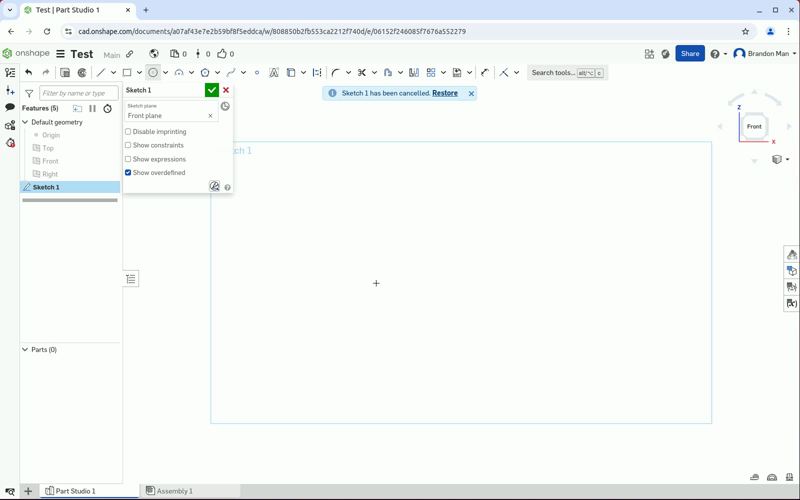
key_up(shift)
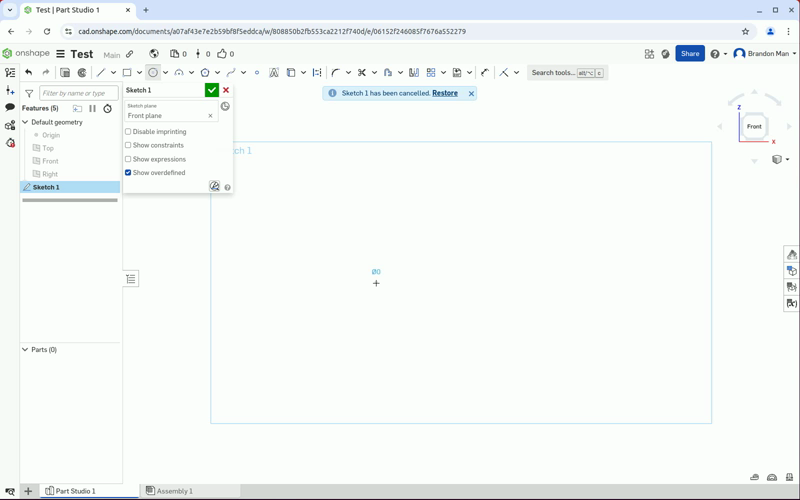
mouse_move(382, 282)
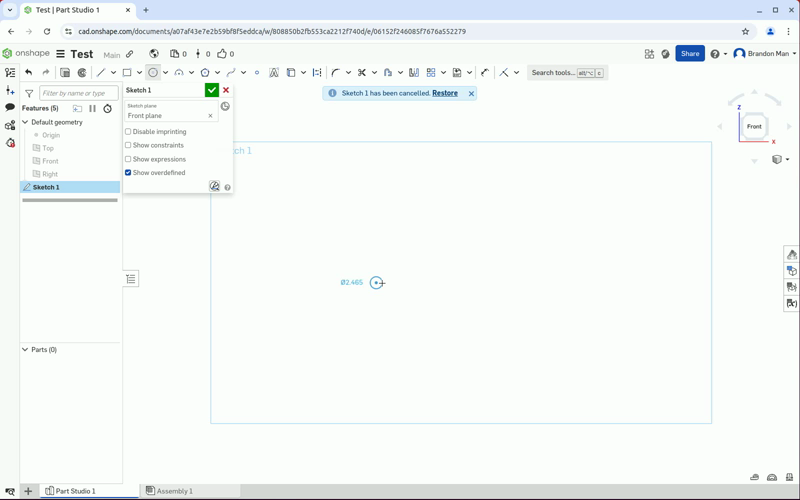
click(382, 282)
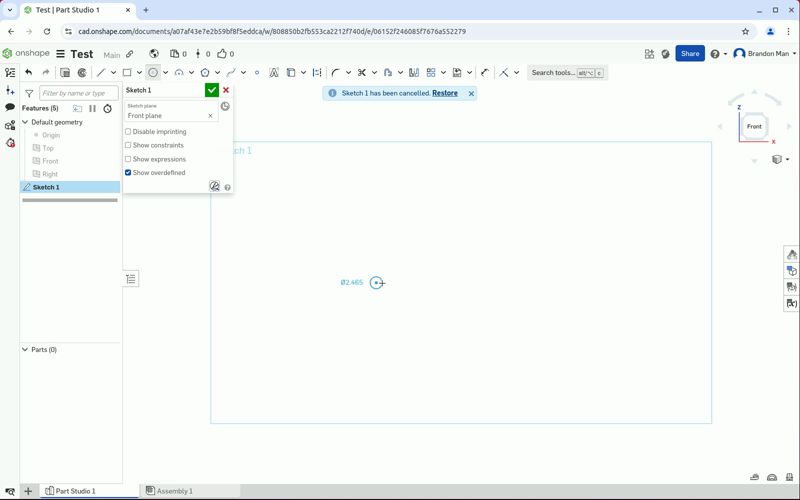
key(esc)
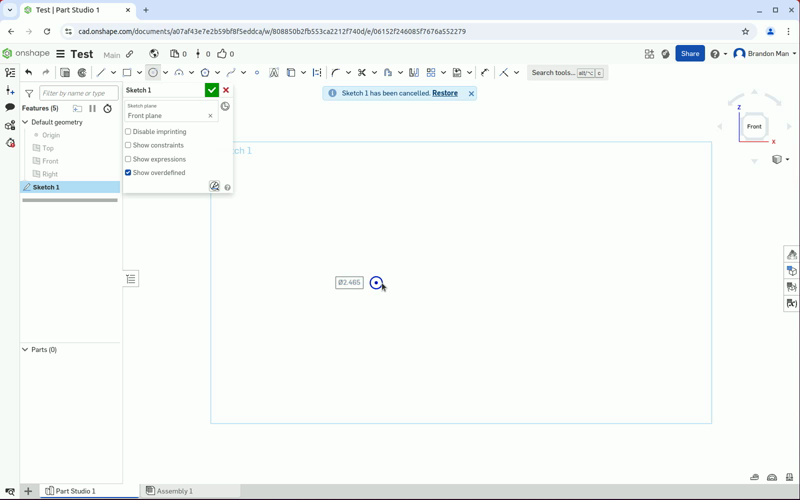
mouse_move(373, 282)
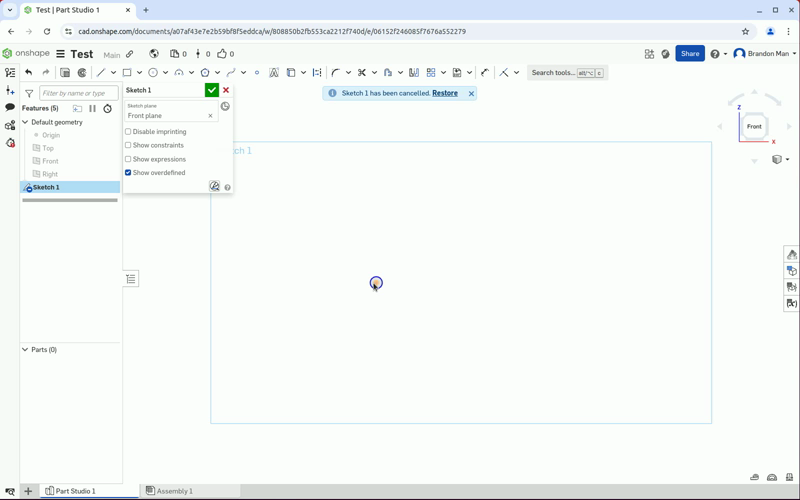
scroll(6)
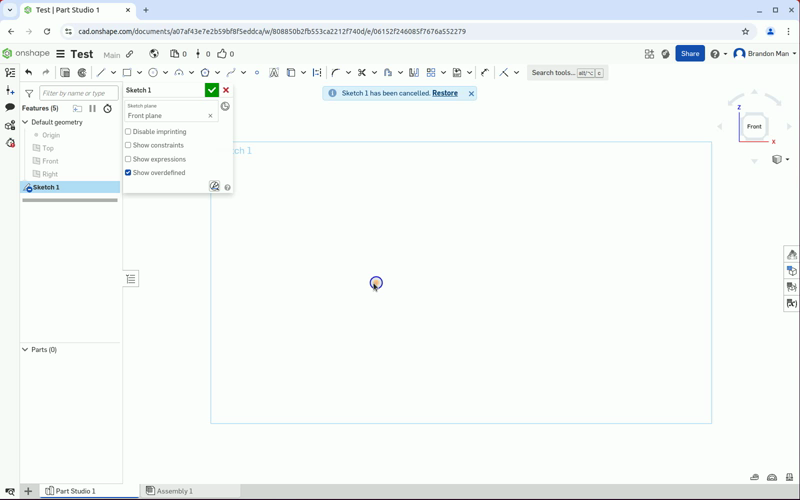
scroll(6)
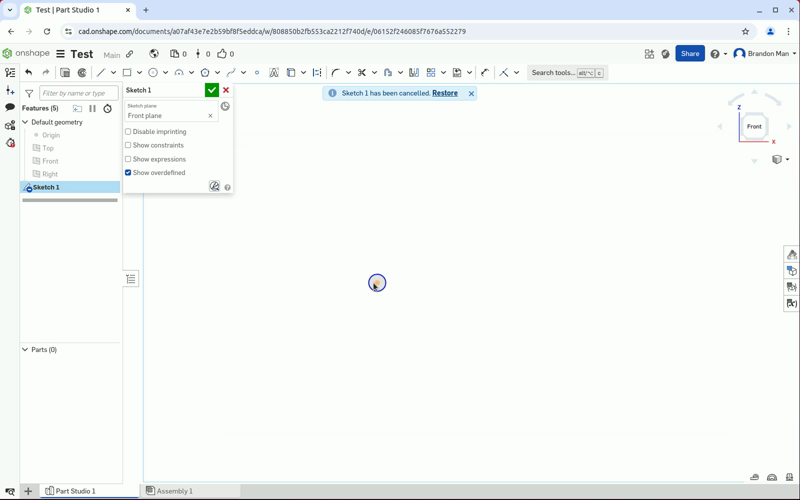
scroll(6)
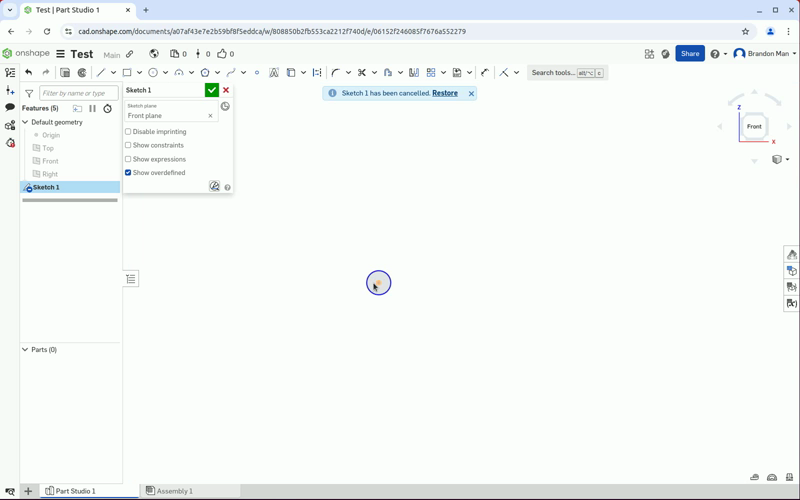
scroll(6)
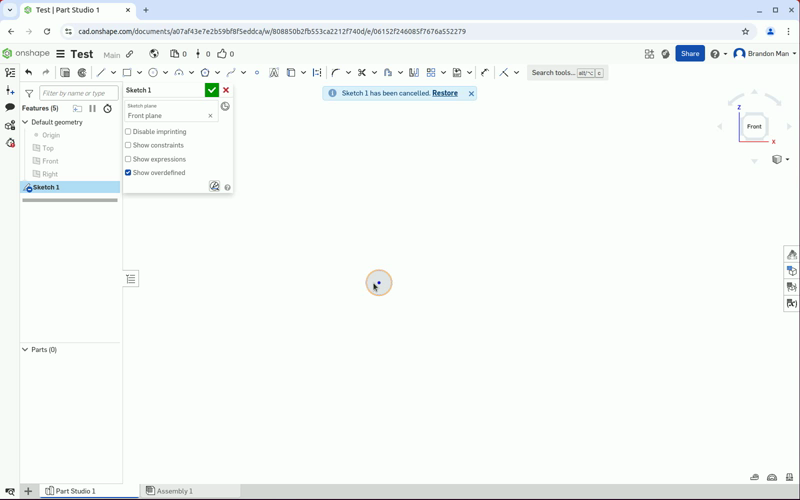
scroll(6)
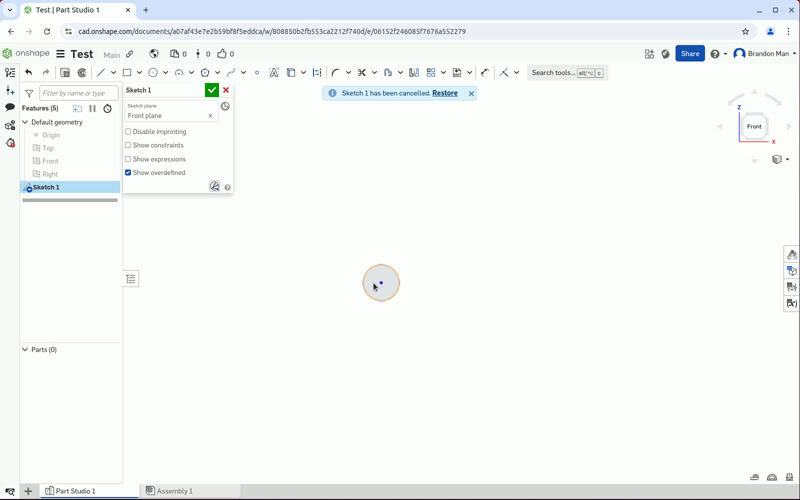
scroll(6)
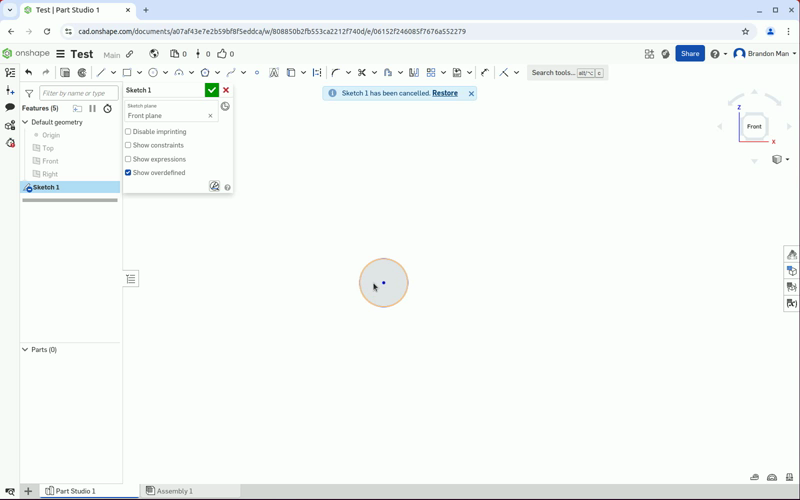
scroll(6)
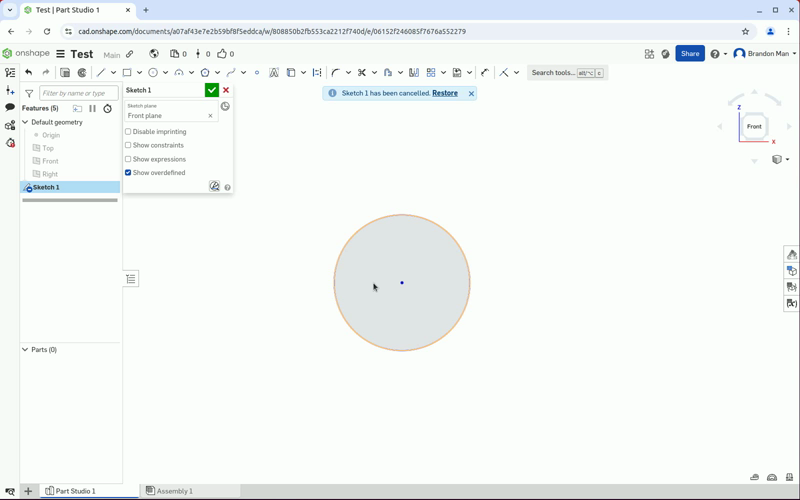
click(373, 282)
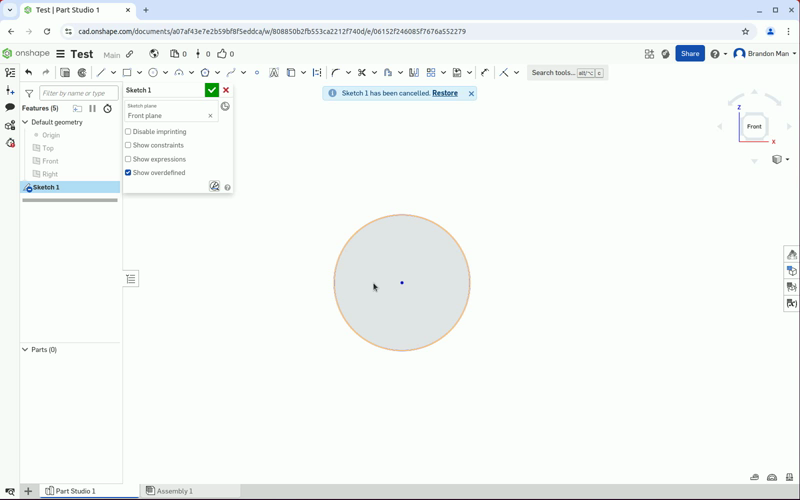
scroll(-6)
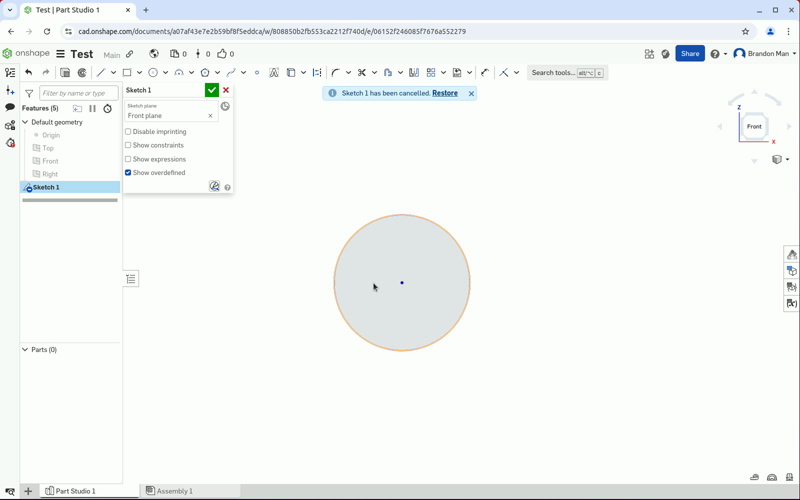
scroll(-6)
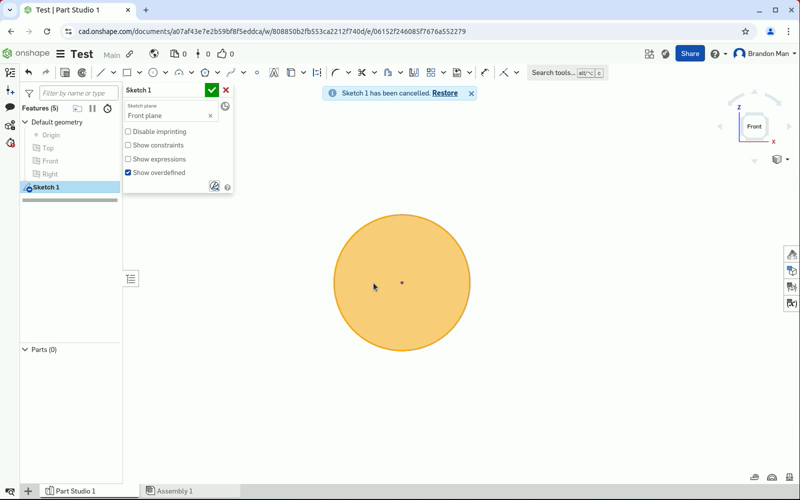
scroll(-6)
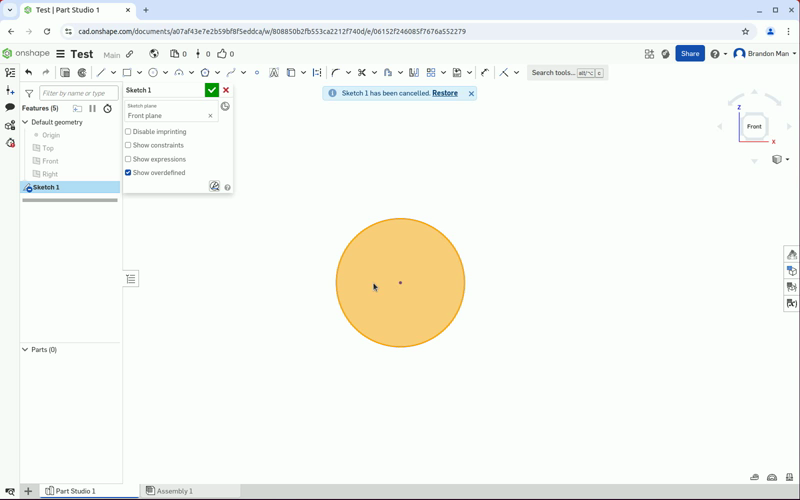
scroll(-6)
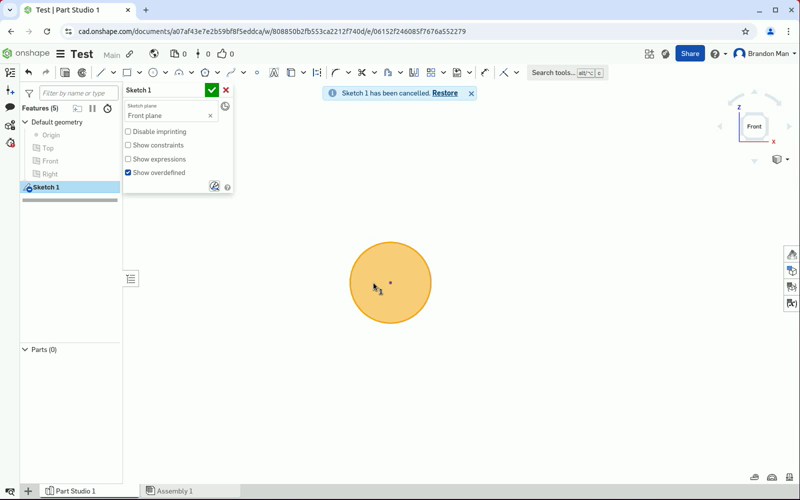
scroll(-6)
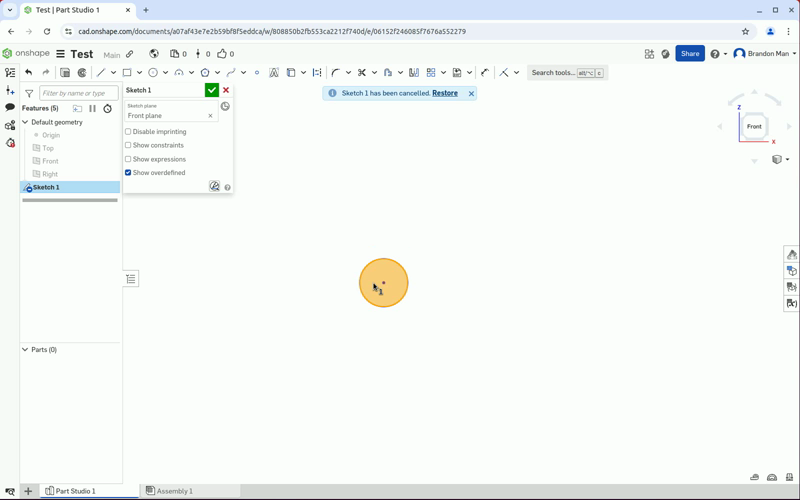
scroll(-6)
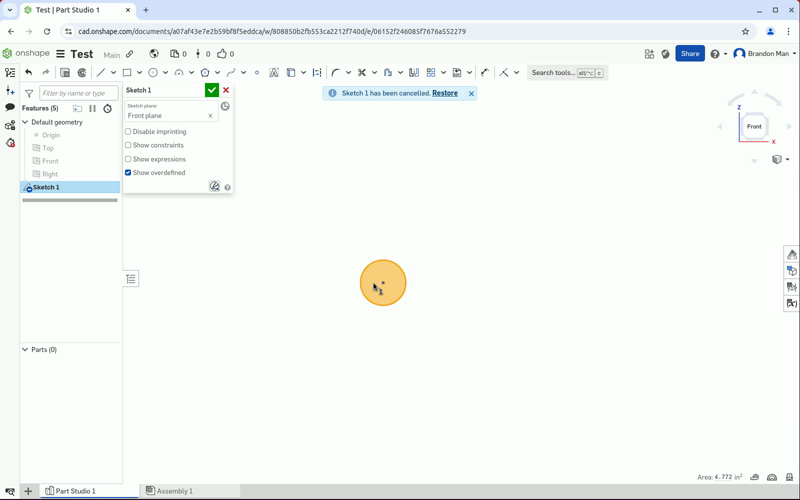
scroll(-6)
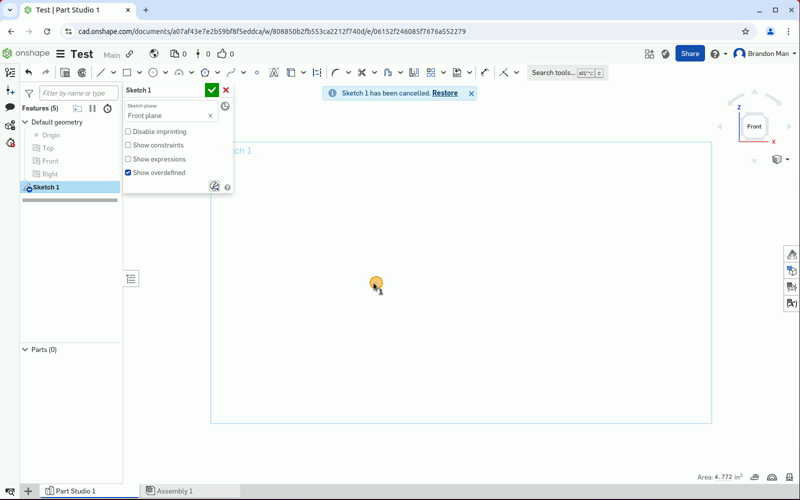
mouse_move(73, 352)
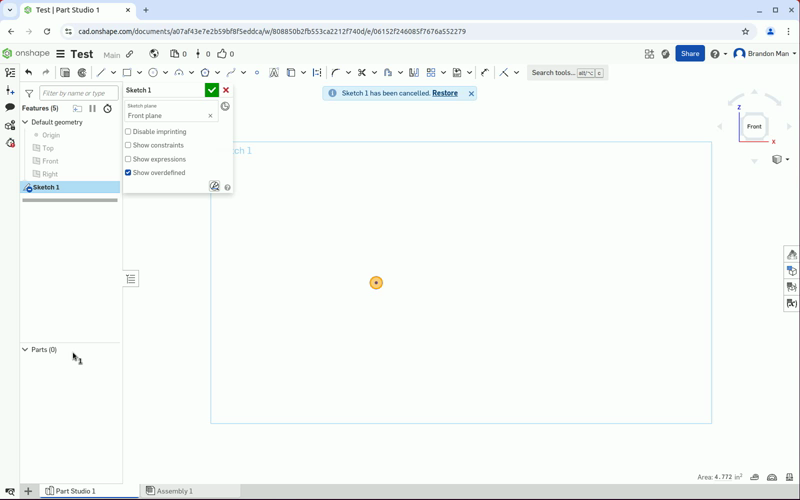
key(shift+y)
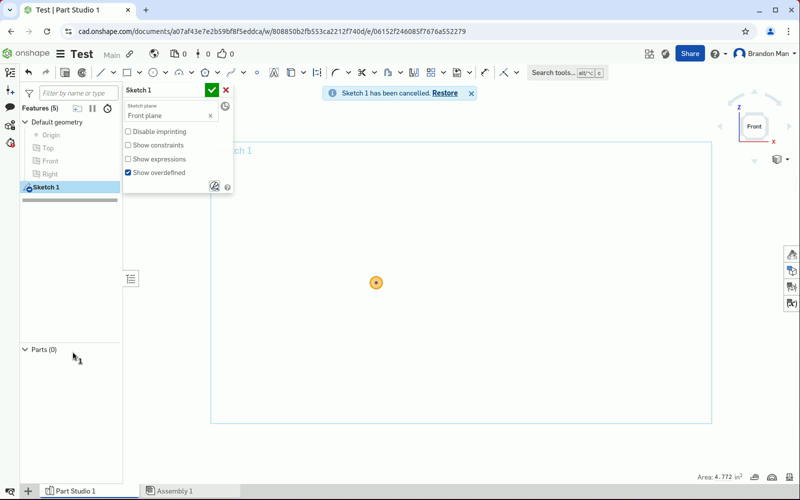
key(shift+e)
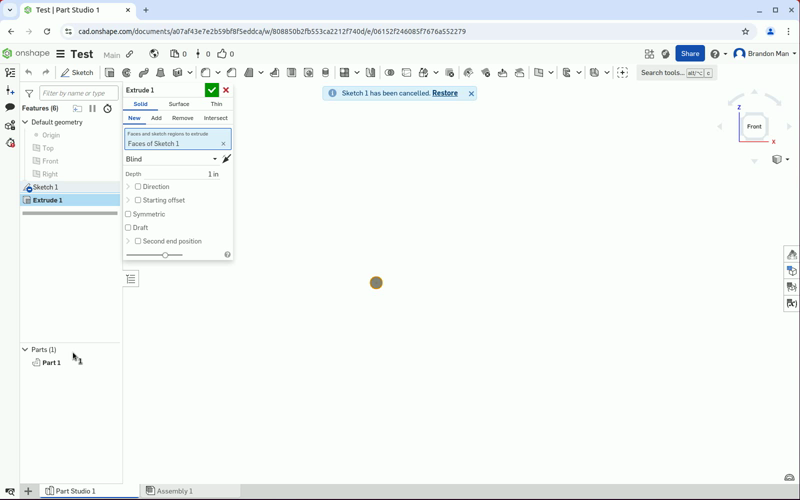
mouse_move(143, 106)
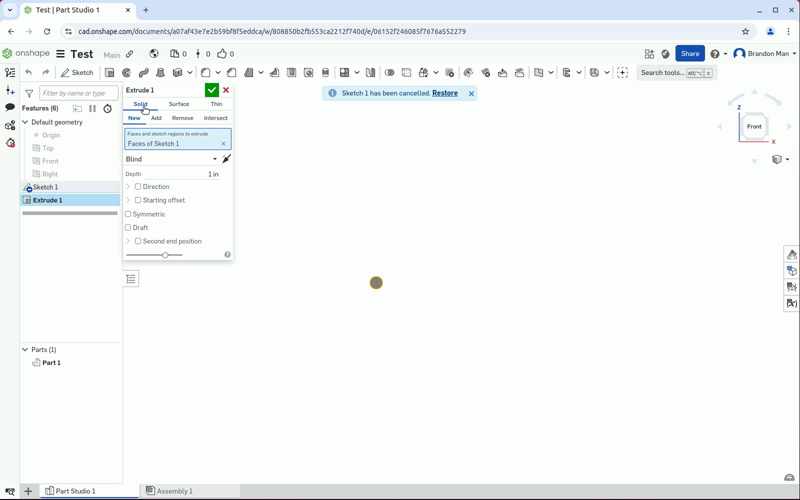
click(143, 106)
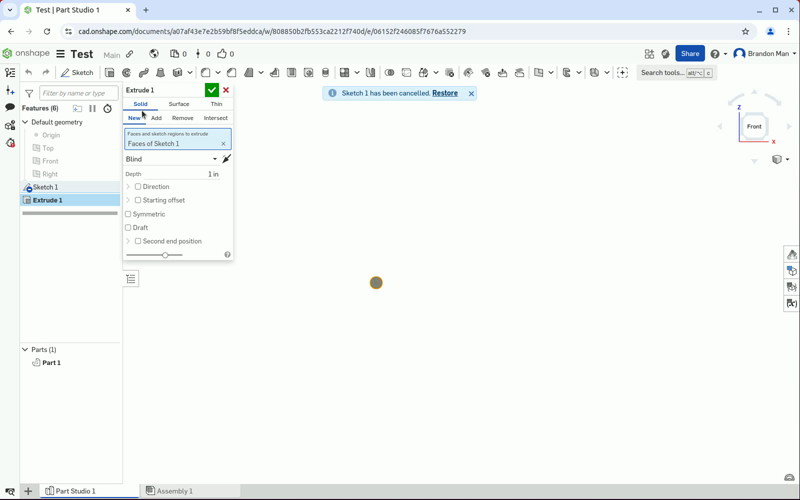
mouse_move(137, 120)
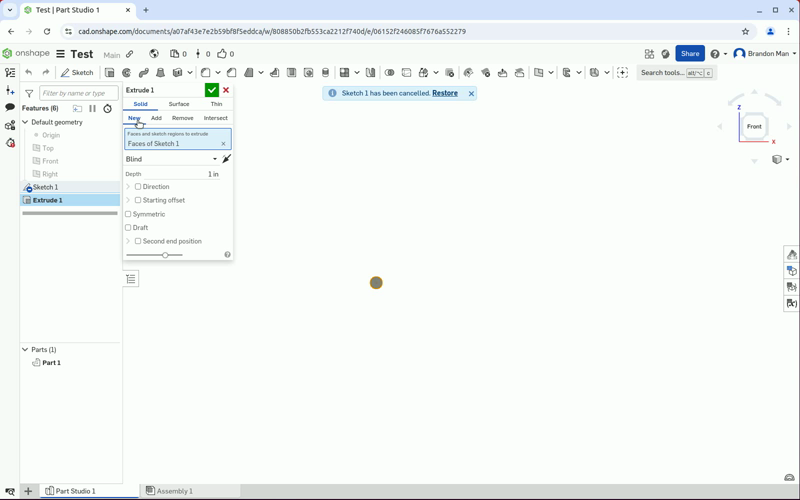
click(137, 120)
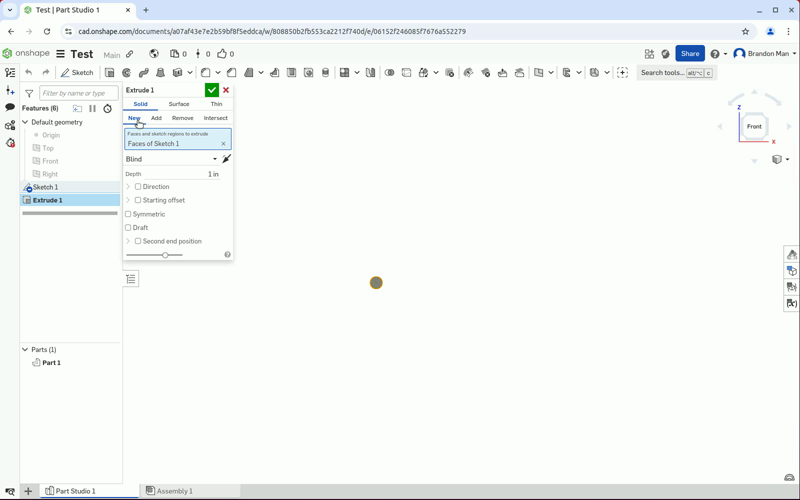
key(tab, 4)
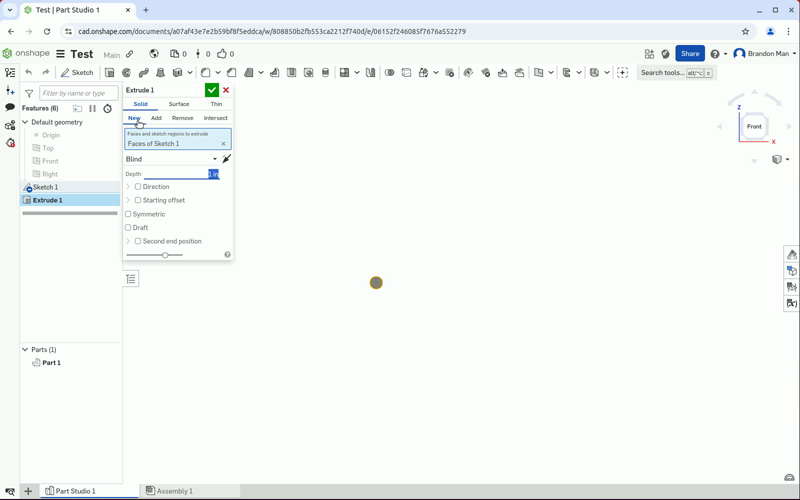
text(25.034)
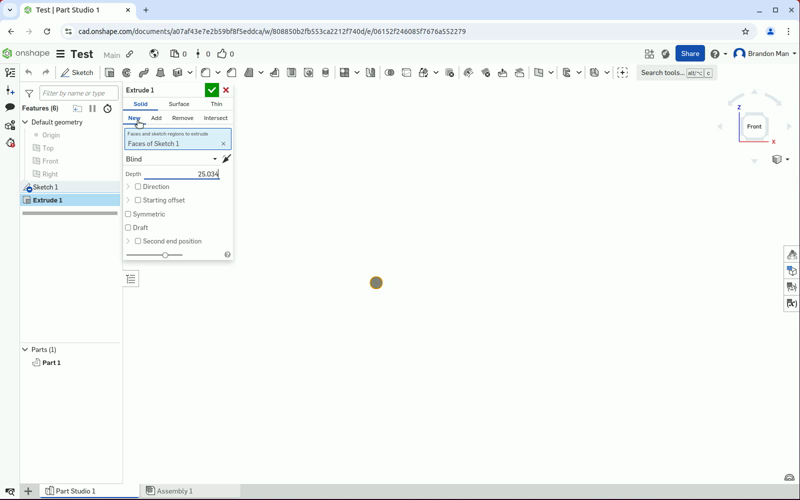
key(tab, 3)
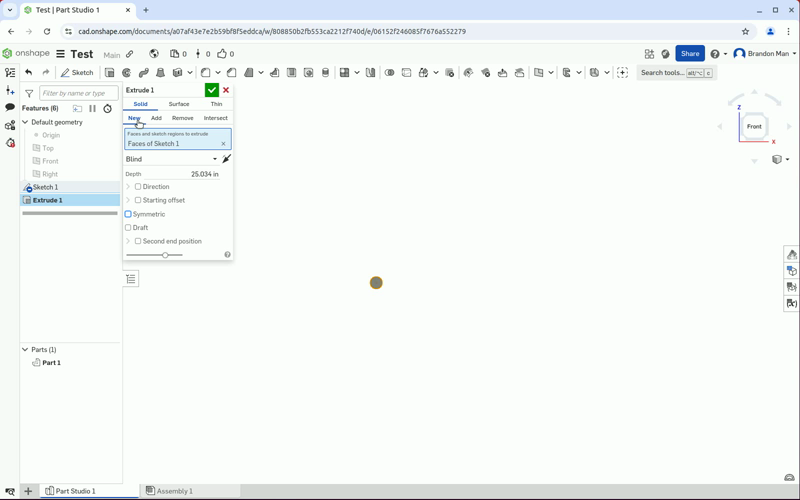
key(space)
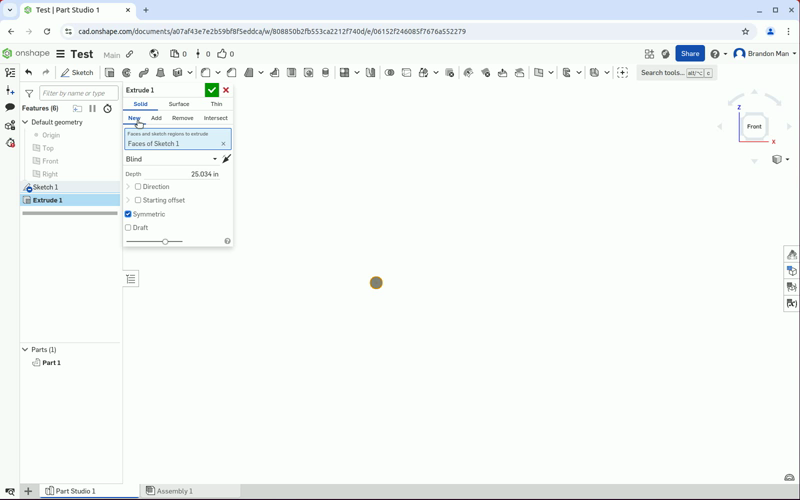
key(enter)
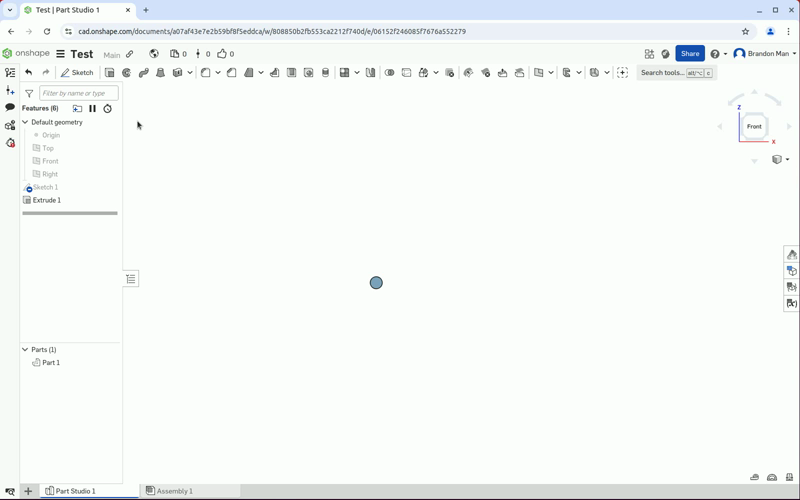
key(shift+h)
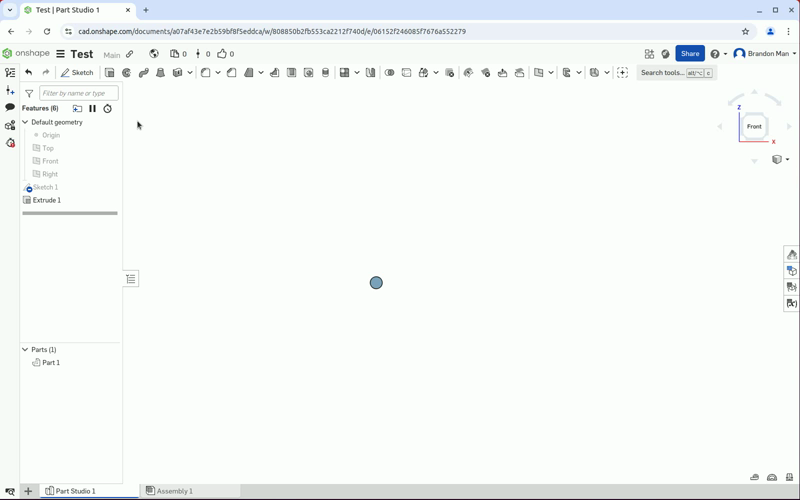
key(shift+h)
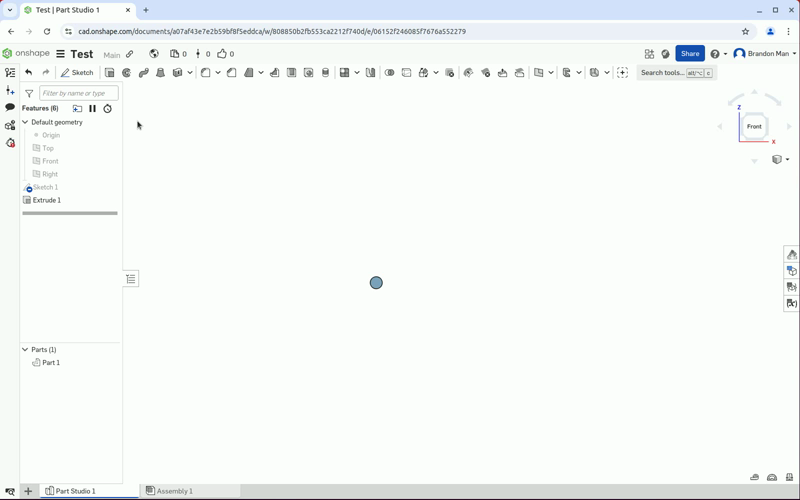
mouse_move(73, 189)
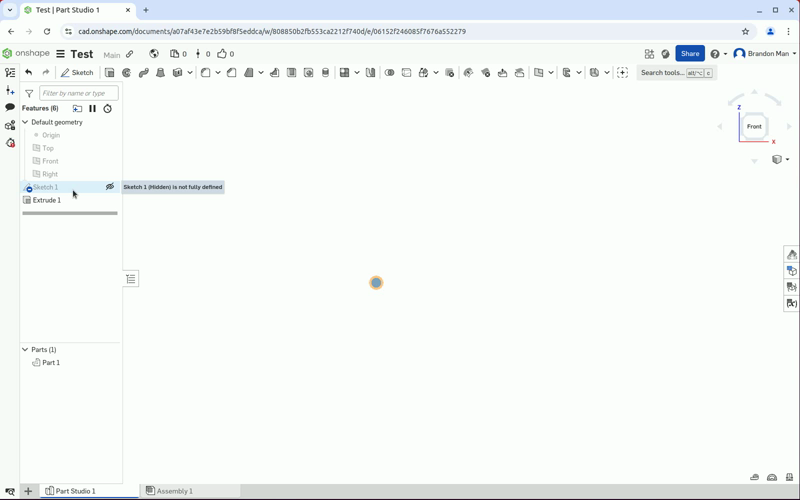
click(73, 189)
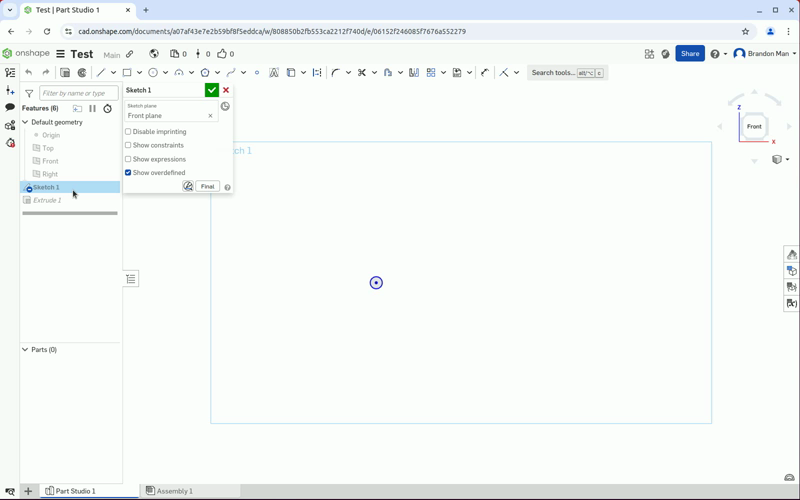
mouse_move(229, 92)
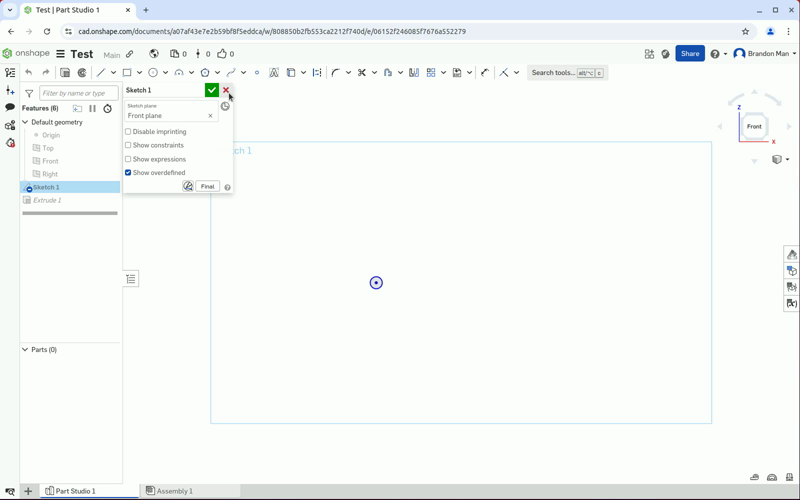
click(229, 92)
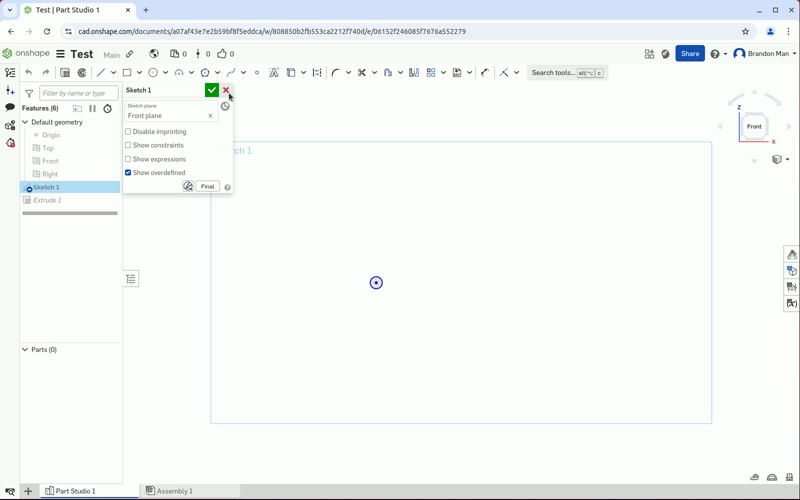
key(shift+s)
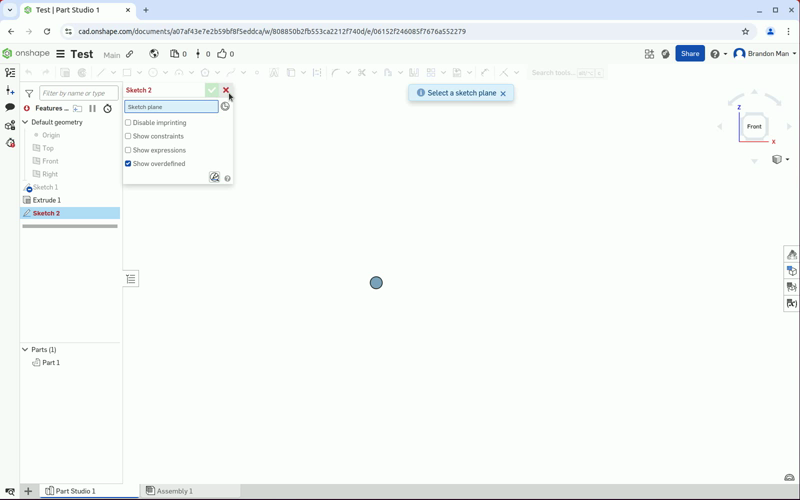
mouse_move(73, 163)
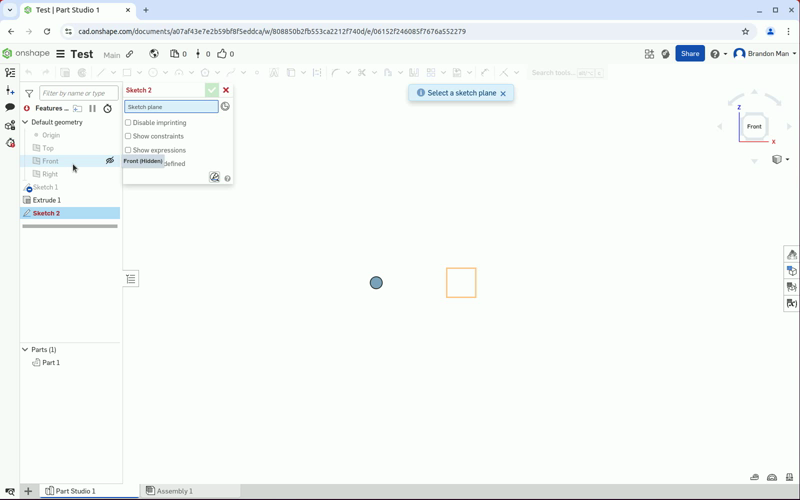
click(73, 163)
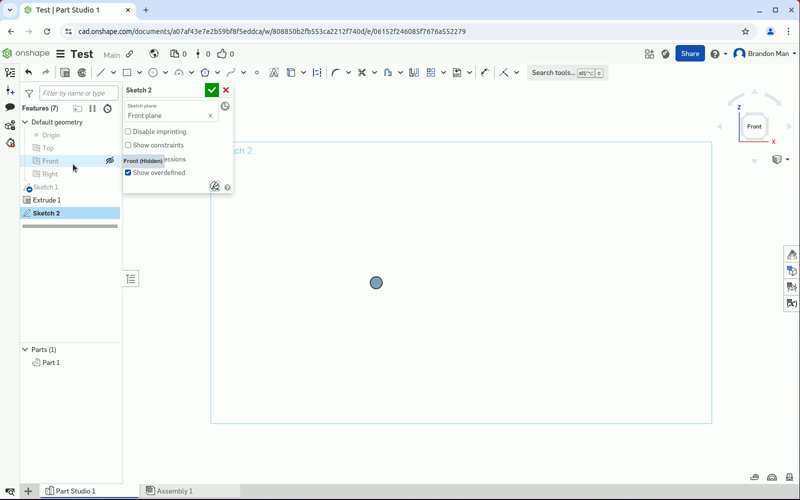
mouse_move(73, 352)
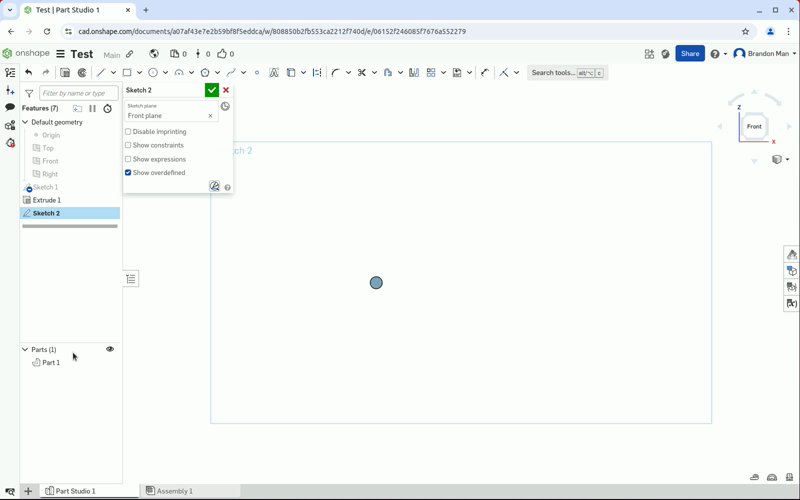
key(y)
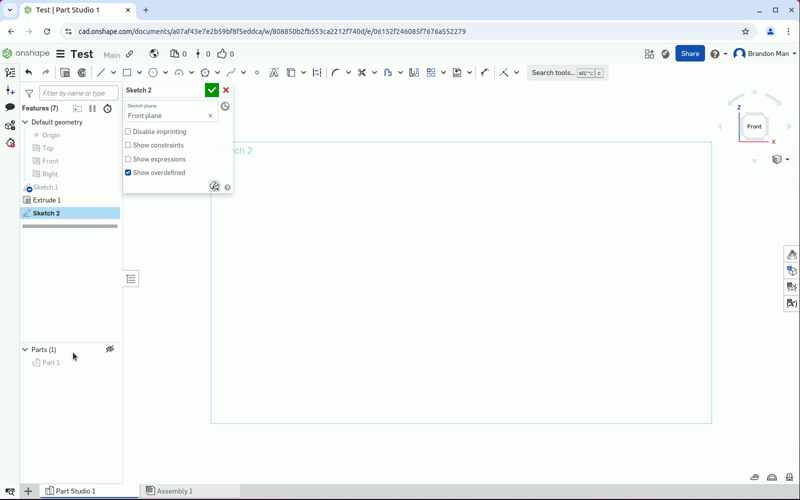
key(c)
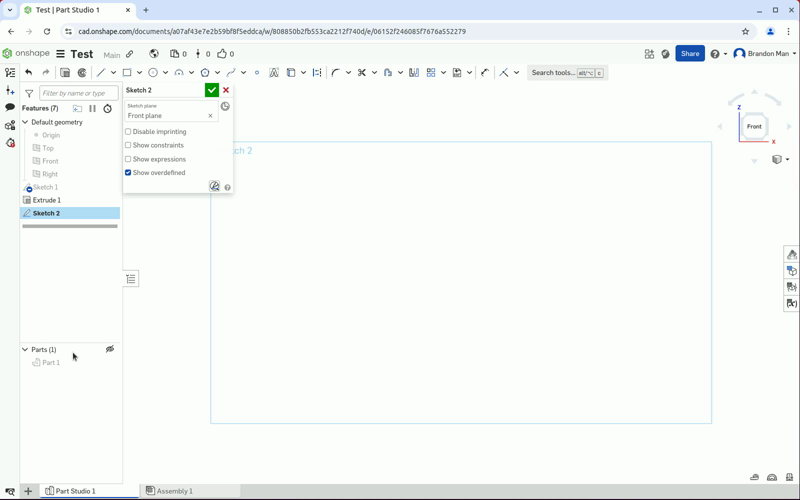
key_down(shift)
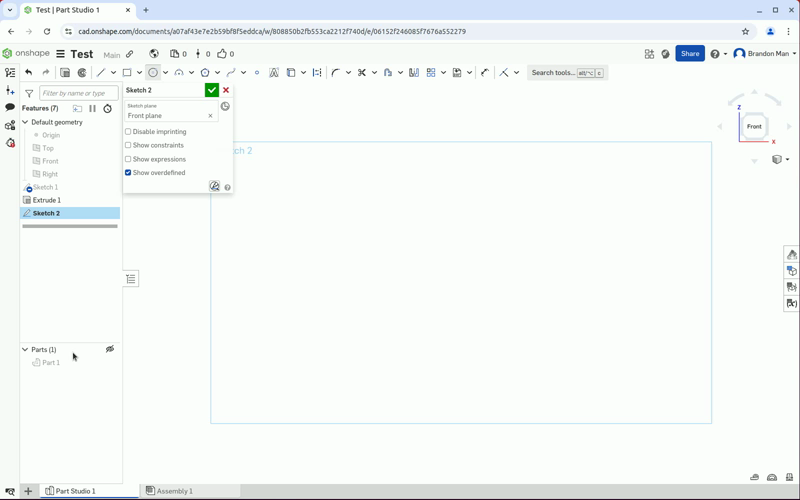
mouse_move(461, 282)
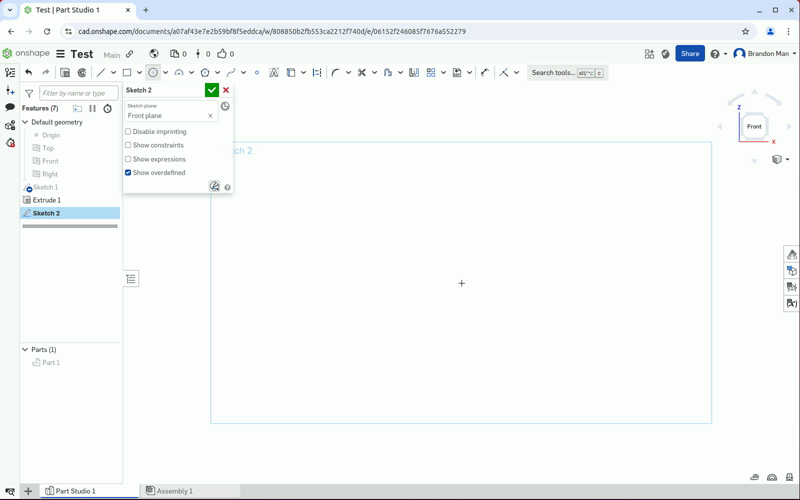
click(461, 282)
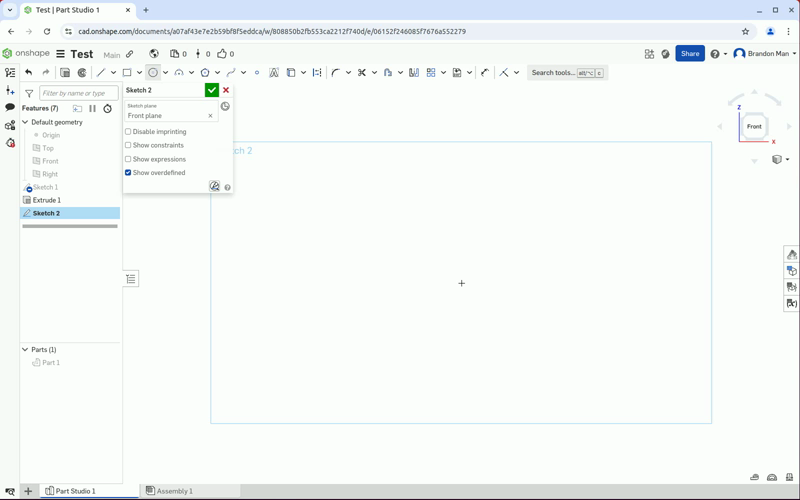
key_up(shift)
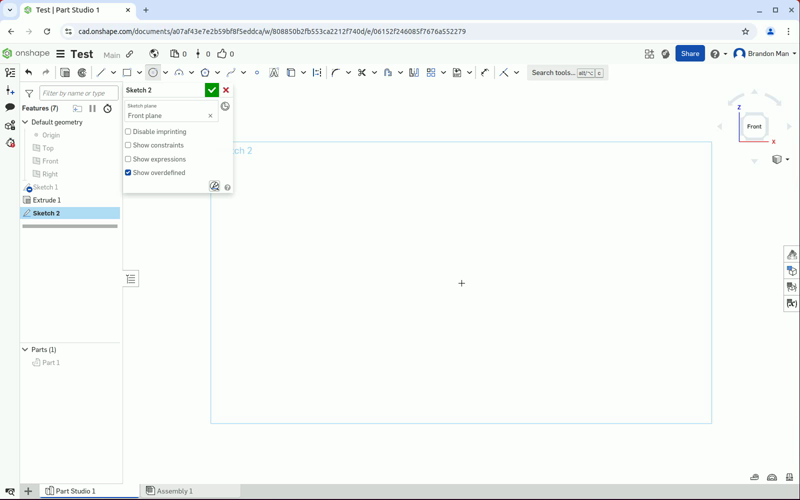
mouse_move(467, 282)
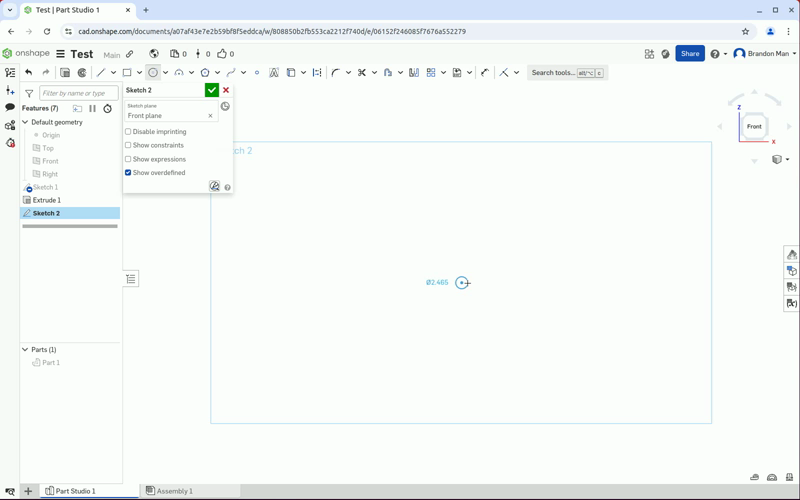
click(467, 282)
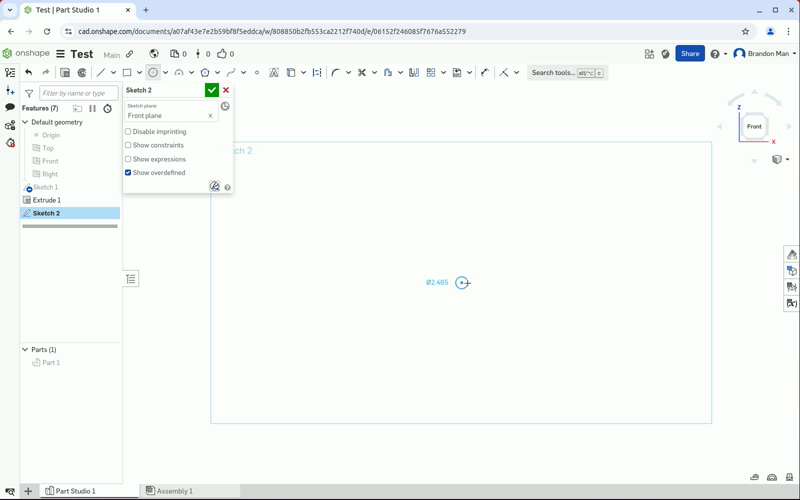
key(esc)
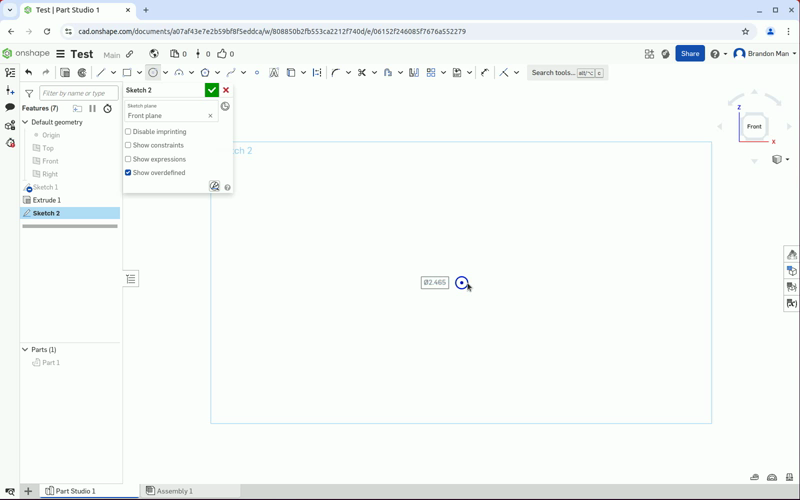
mouse_move(465, 283)
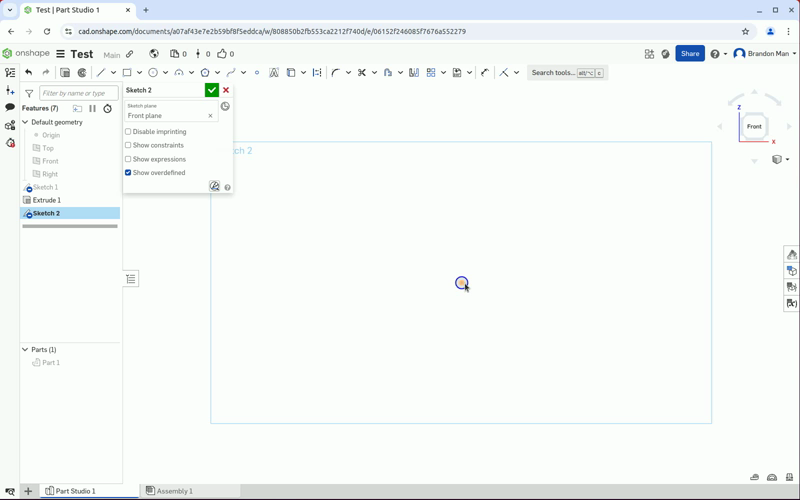
scroll(6)
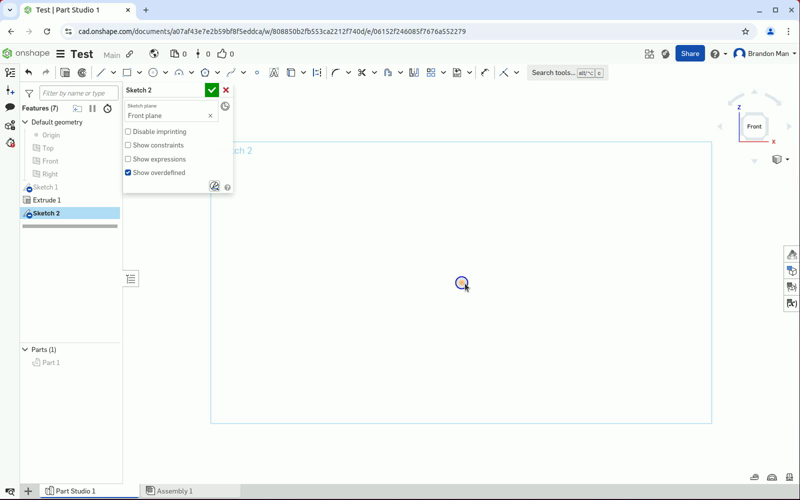
scroll(6)
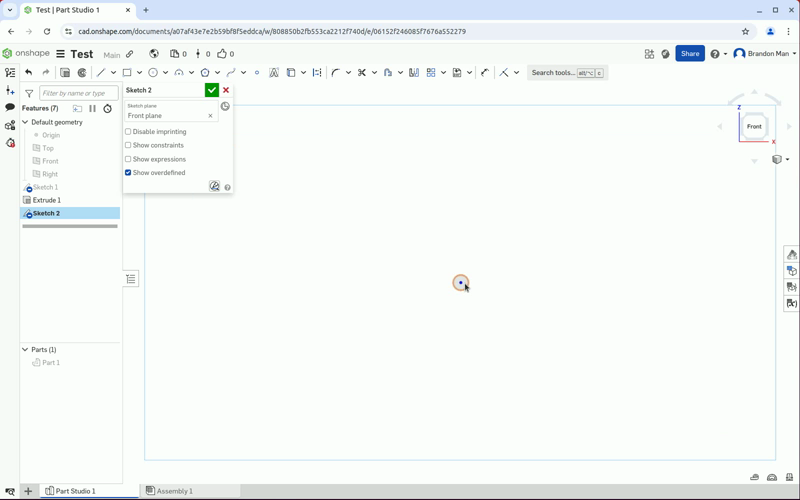
scroll(6)
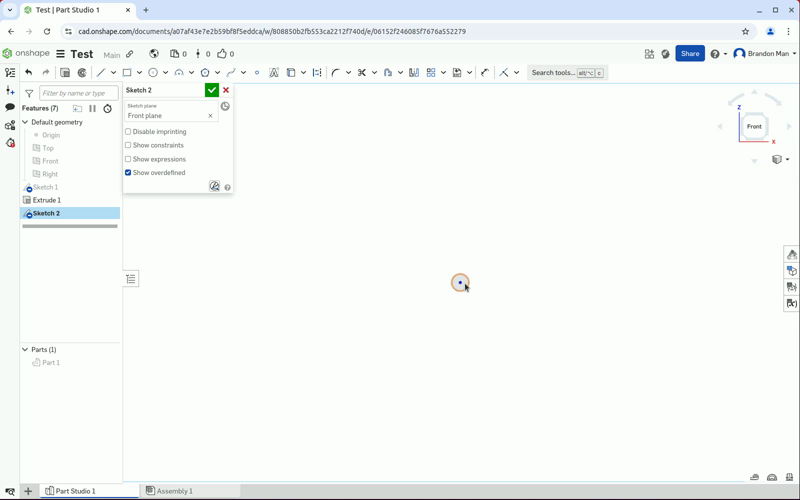
scroll(6)
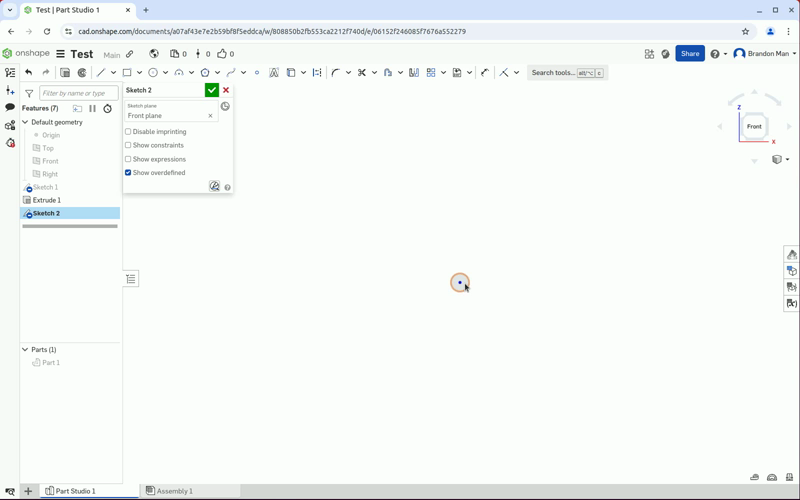
scroll(6)
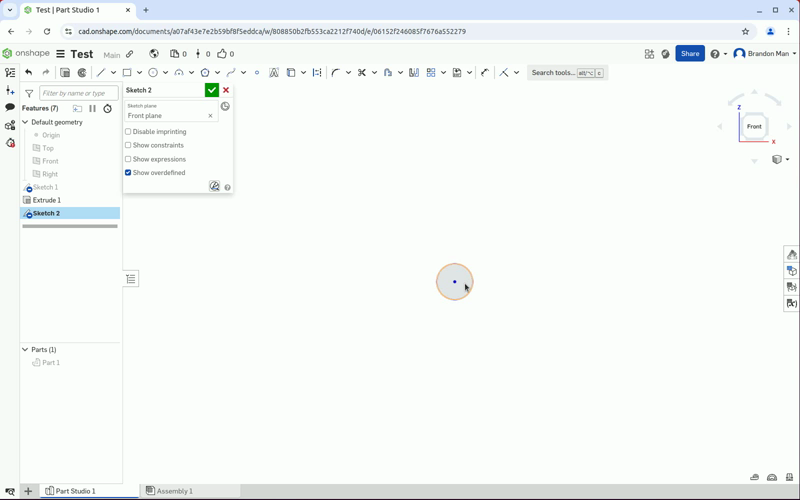
scroll(6)
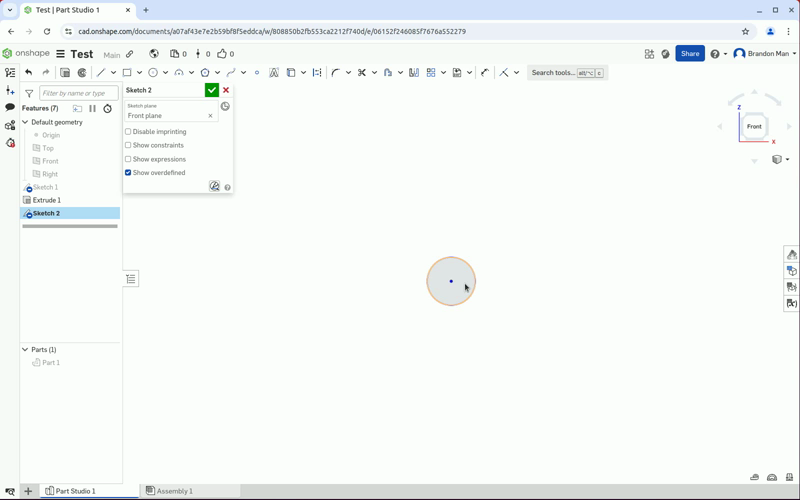
scroll(6)
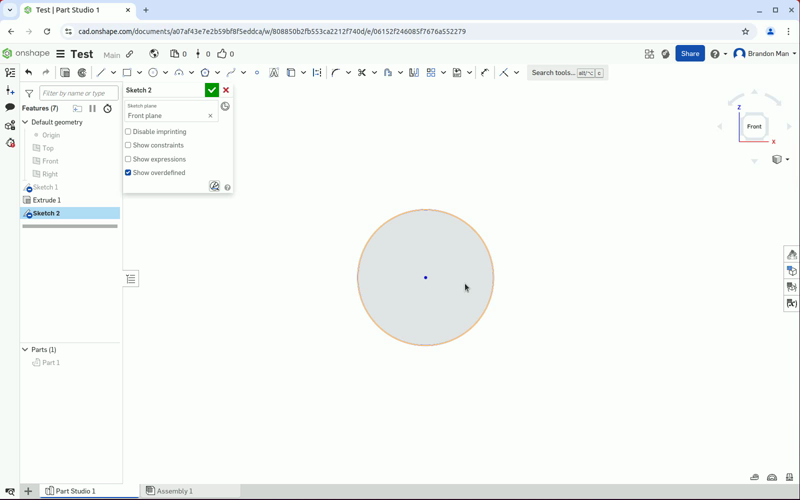
click(465, 283)
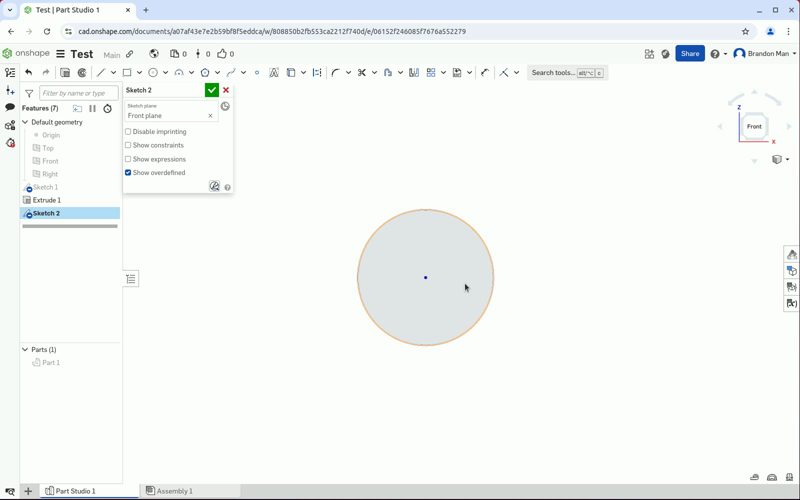
scroll(-6)
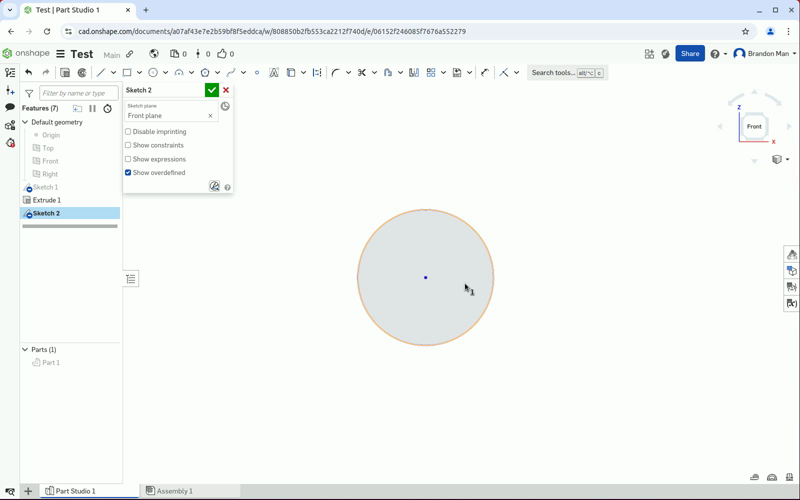
scroll(-6)
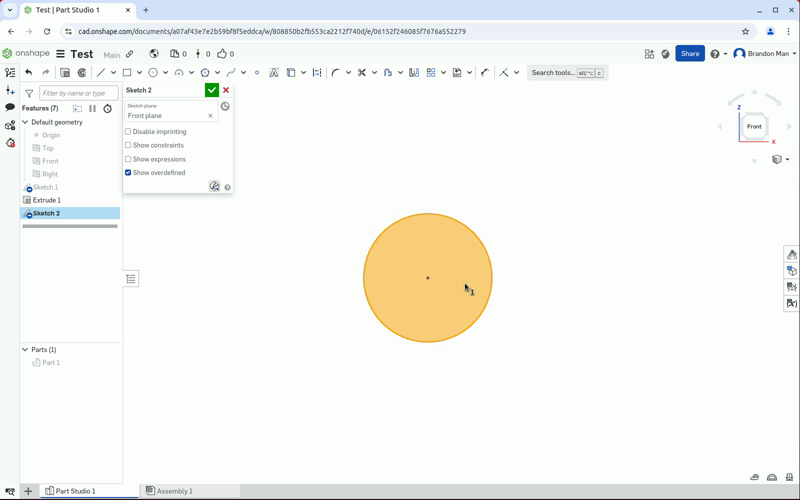
scroll(-6)
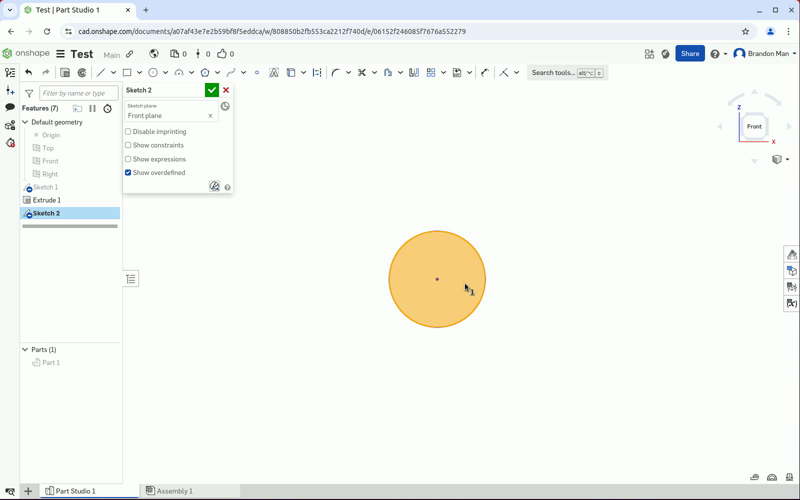
scroll(-6)
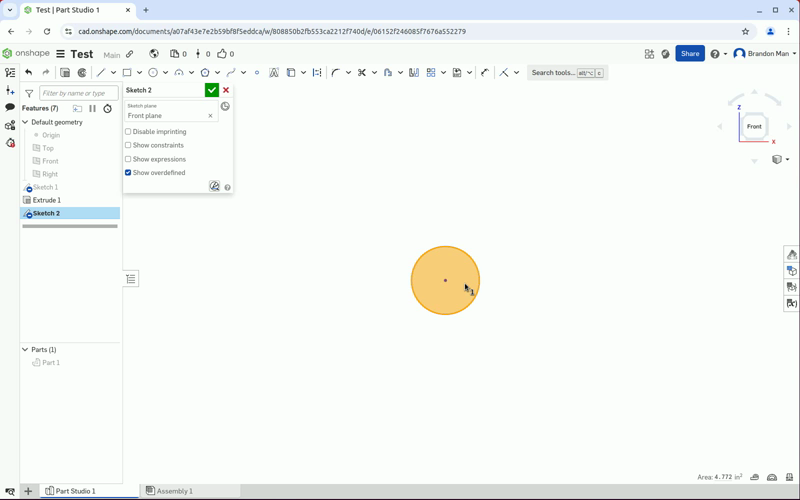
scroll(-6)
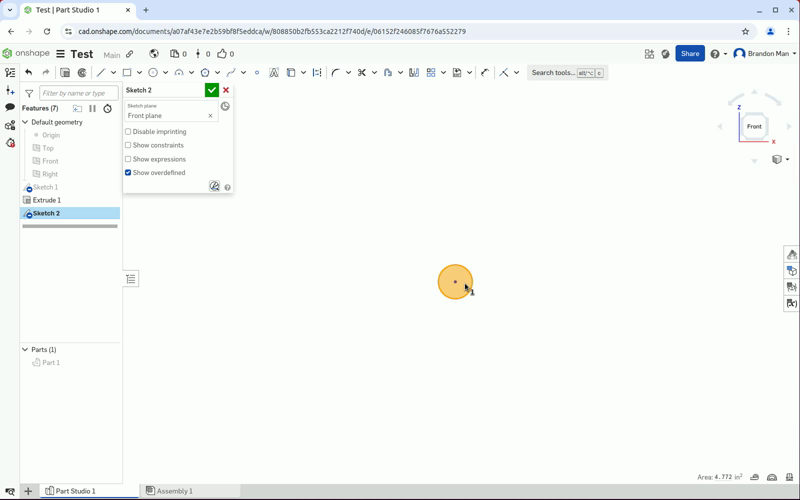
scroll(-6)
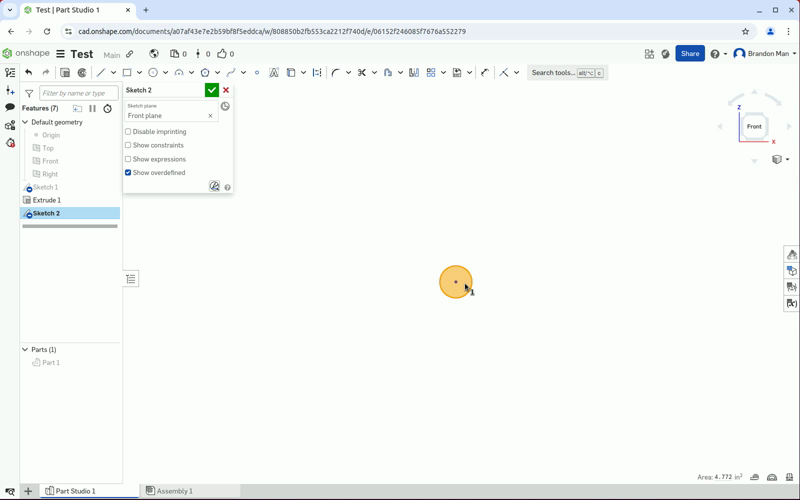
scroll(-6)
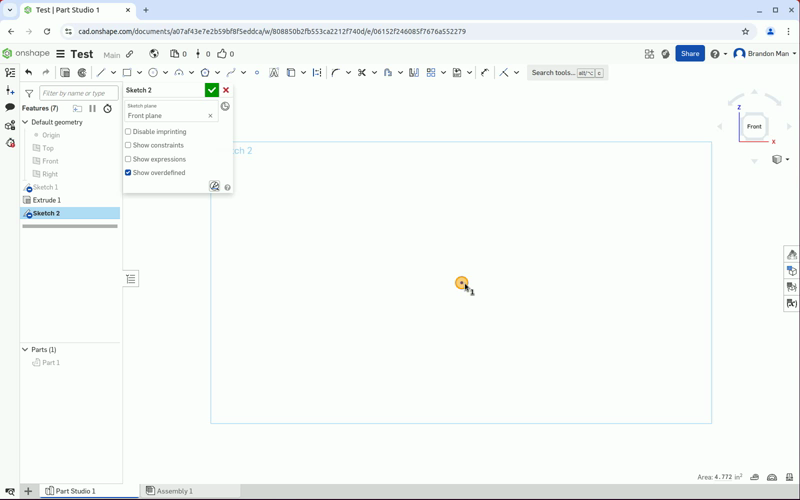
mouse_move(73, 352)
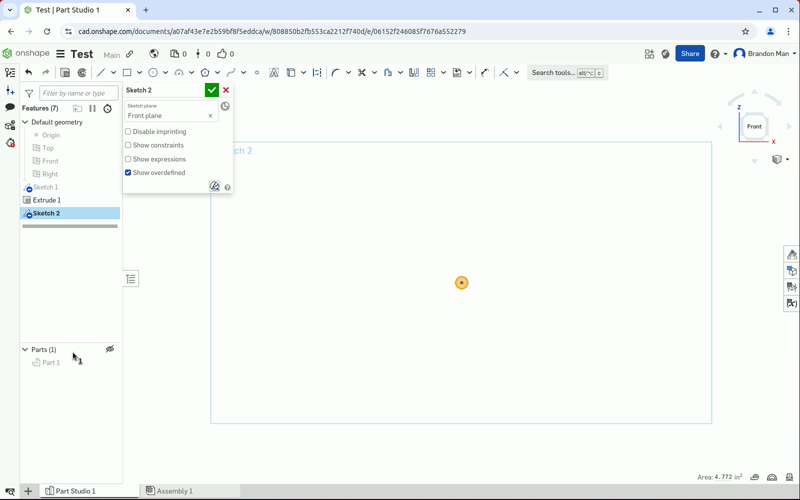
key(shift+y)
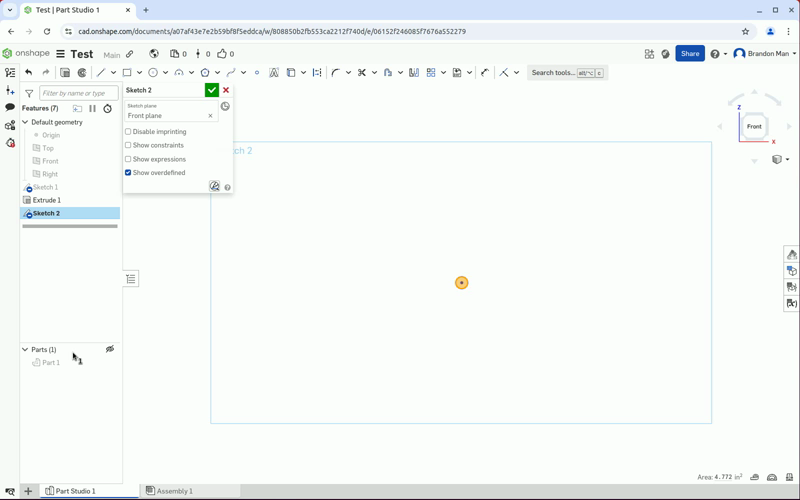
key(shift+e)
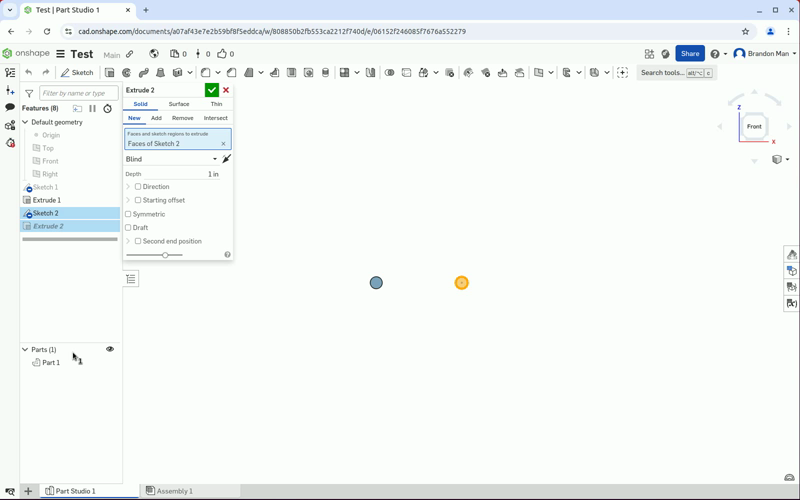
mouse_move(143, 106)
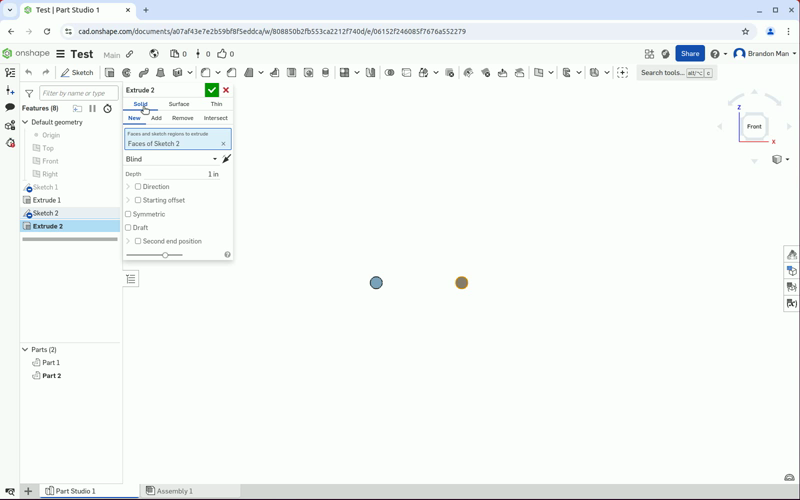
click(143, 106)
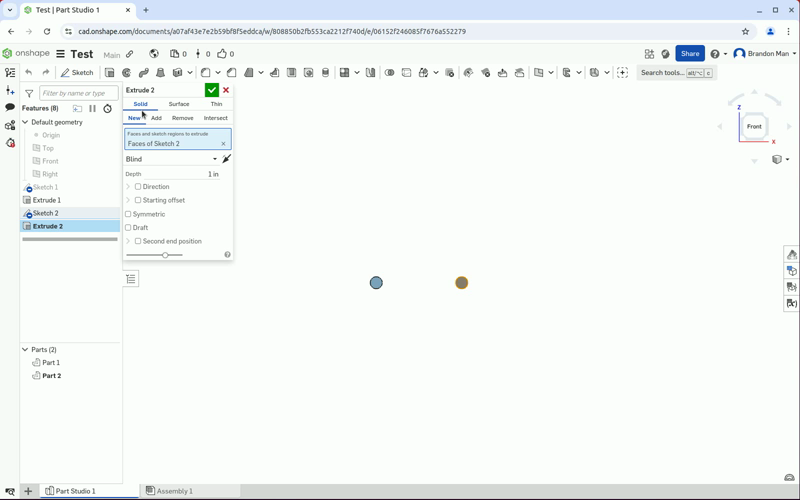
mouse_move(137, 120)
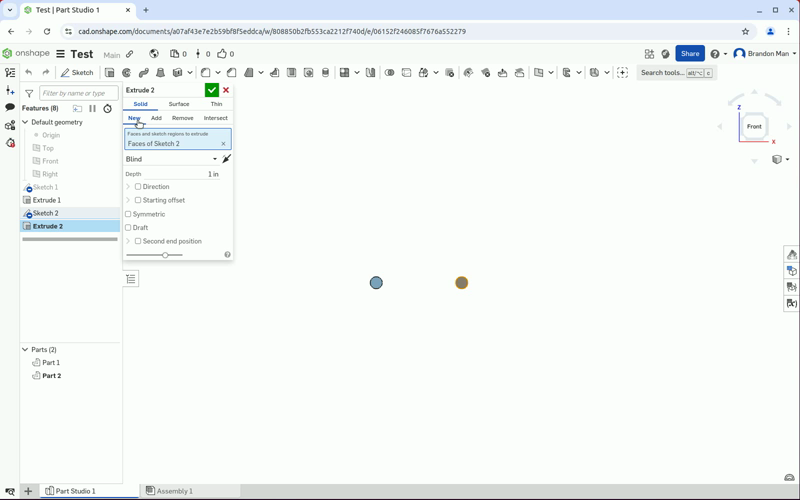
click(137, 120)
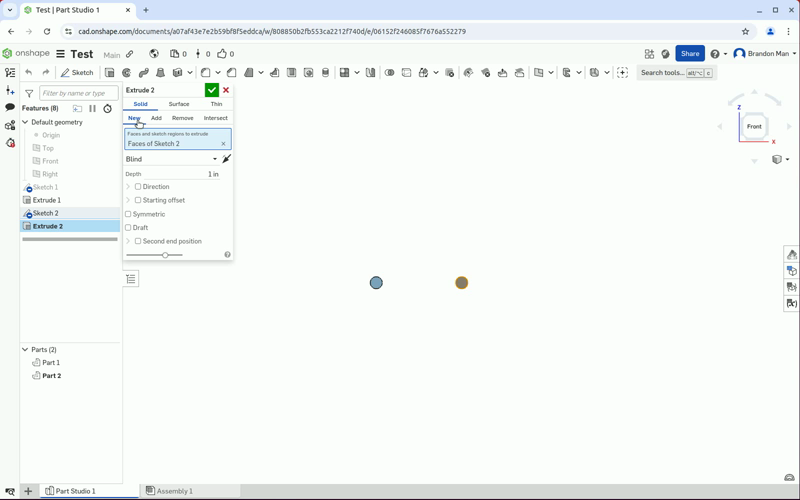
key(tab, 4)
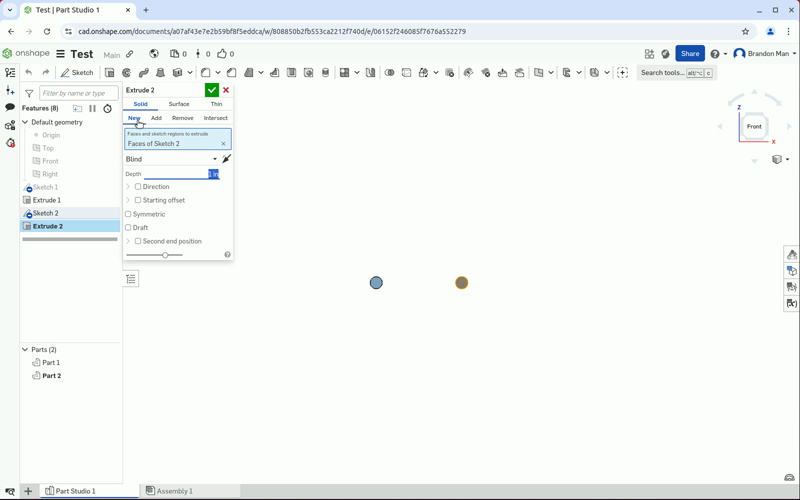
text(46.216)
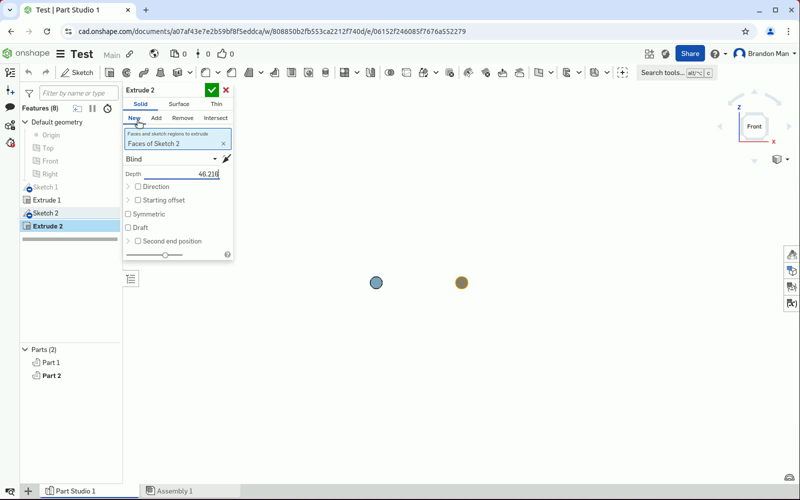
key(tab, 3)
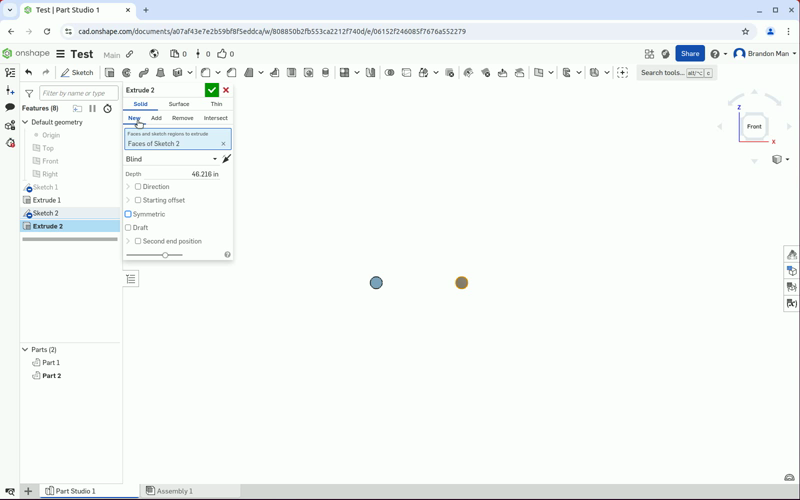
key(space)
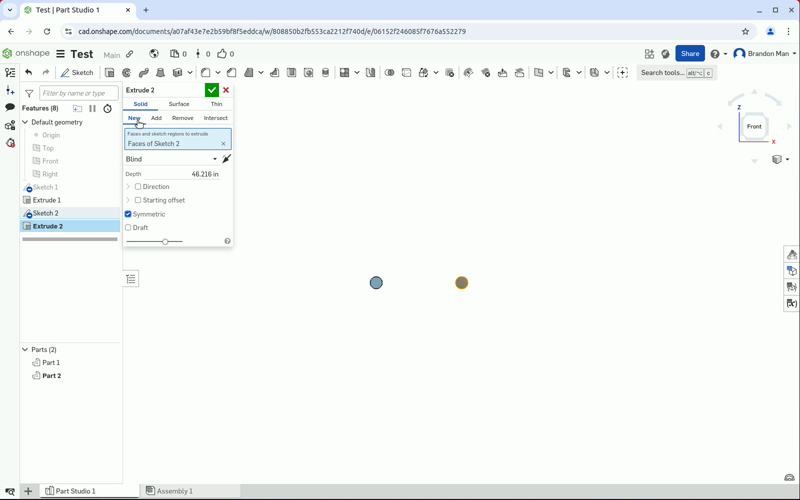
key(enter)
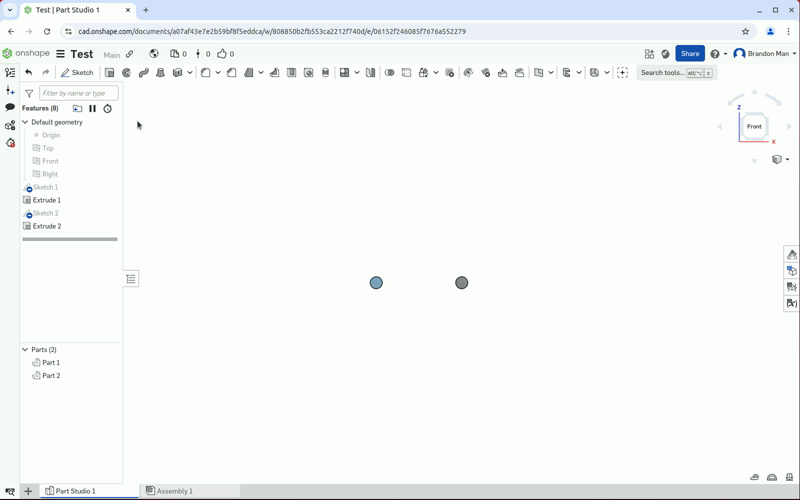
key(shift+h)
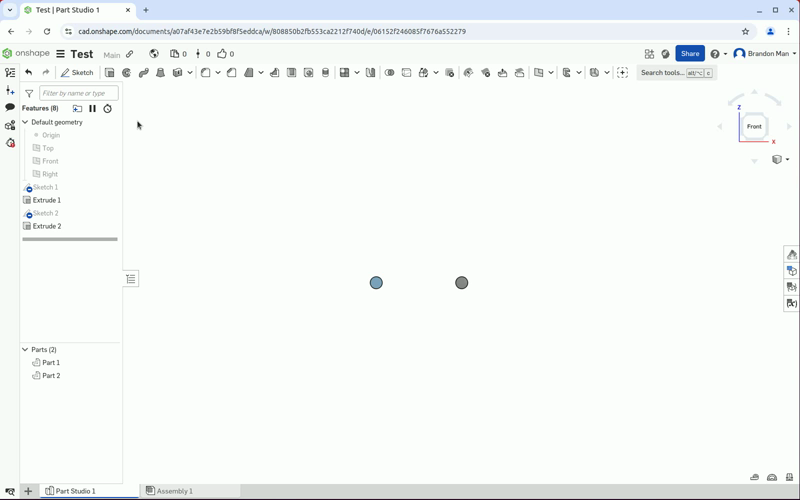
key(shift+h)
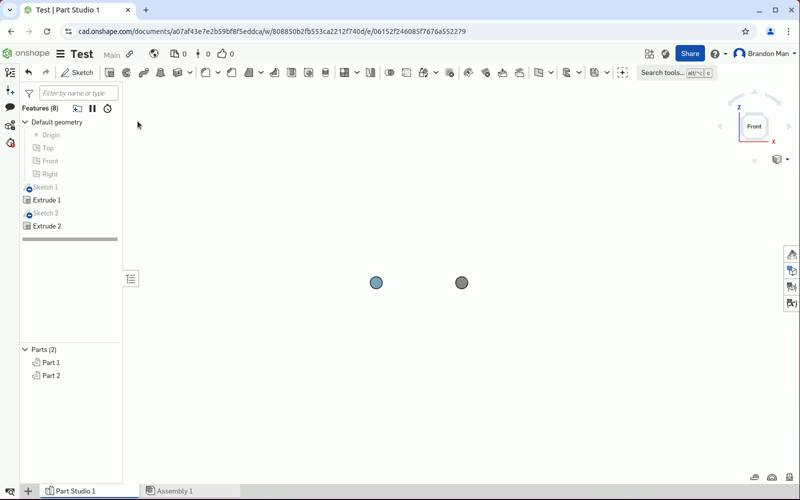
mouse_move(73, 189)
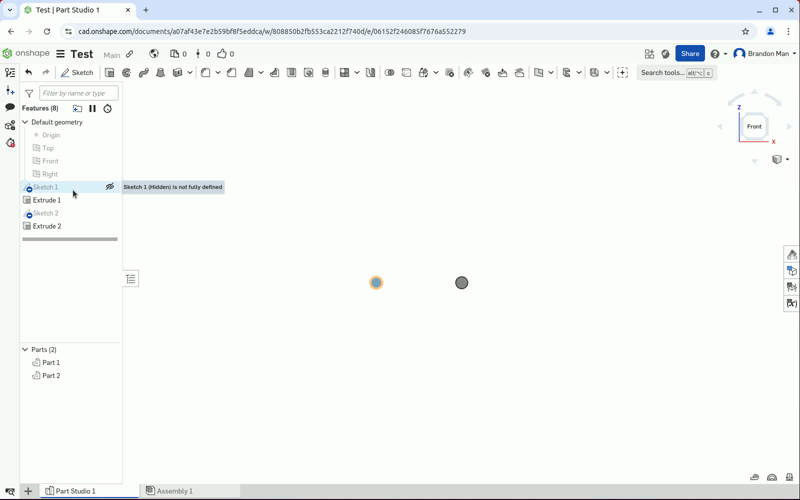
click(73, 189)
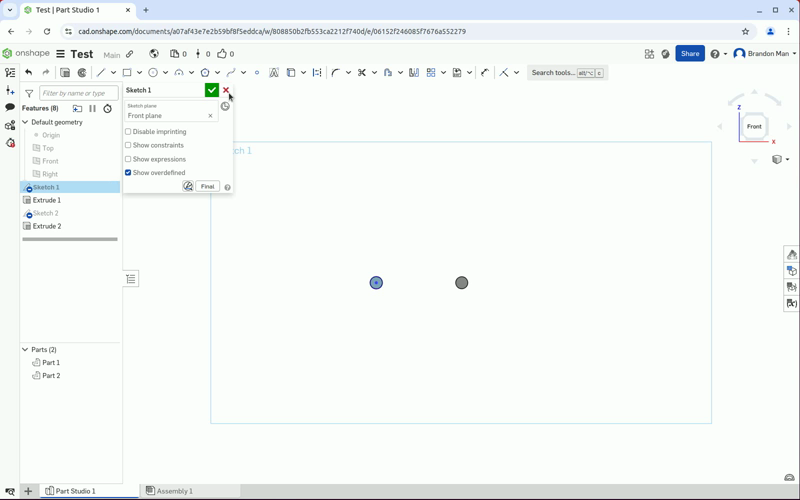
mouse_move(229, 92)
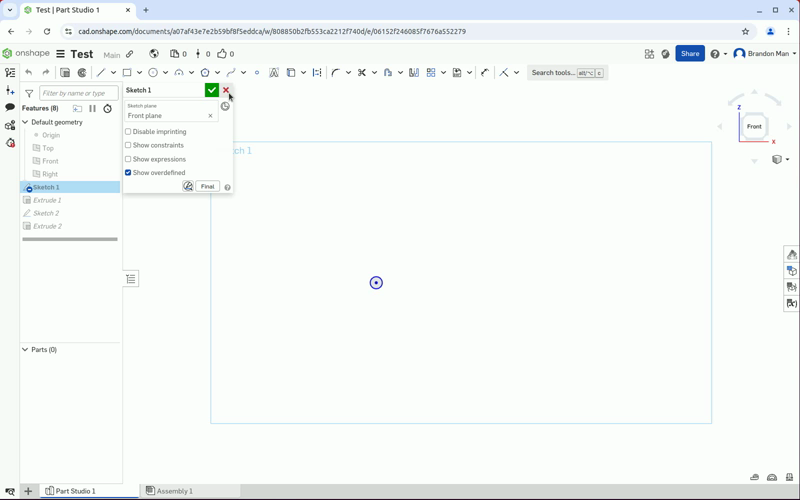
click(229, 92)
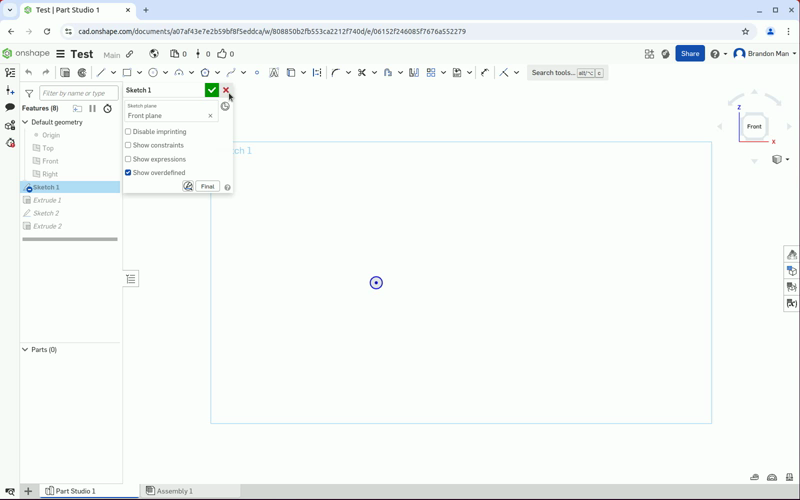
key(shift+s)
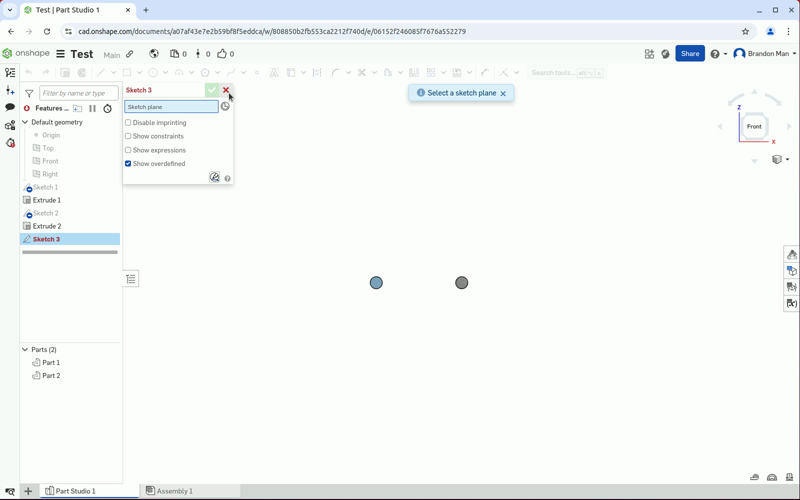
mouse_move(73, 163)
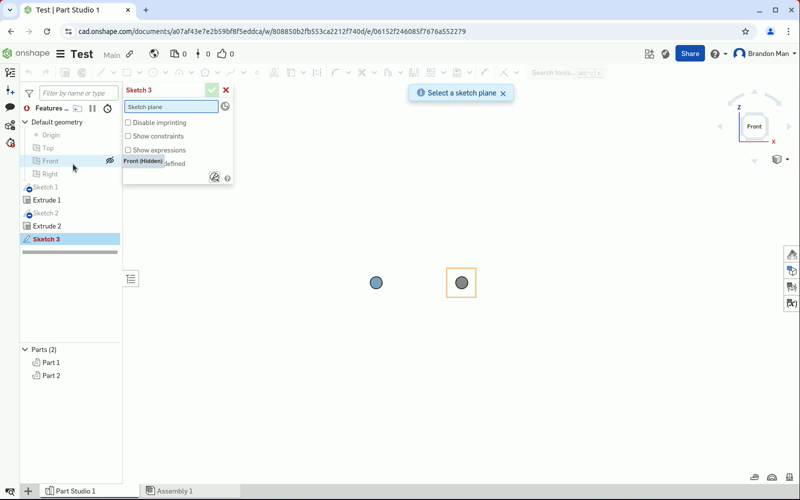
click(73, 163)
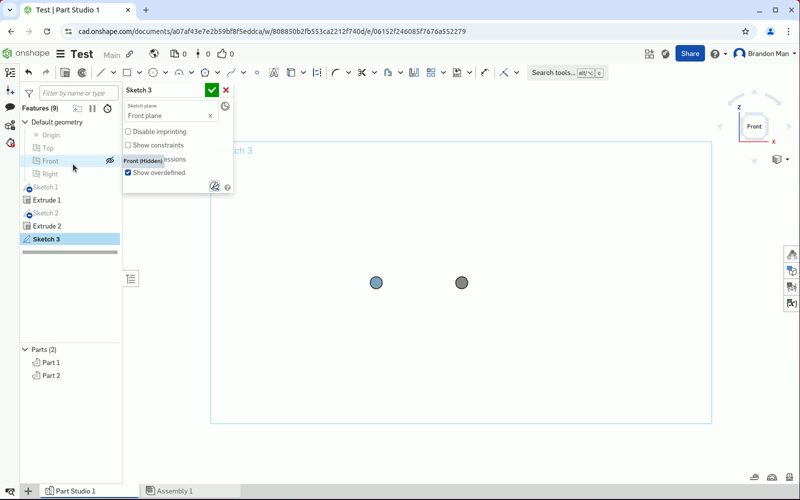
mouse_move(73, 352)
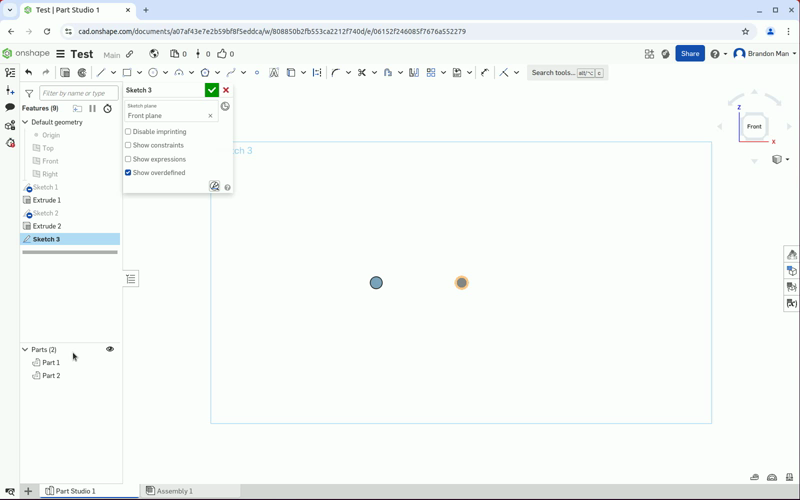
key(y)
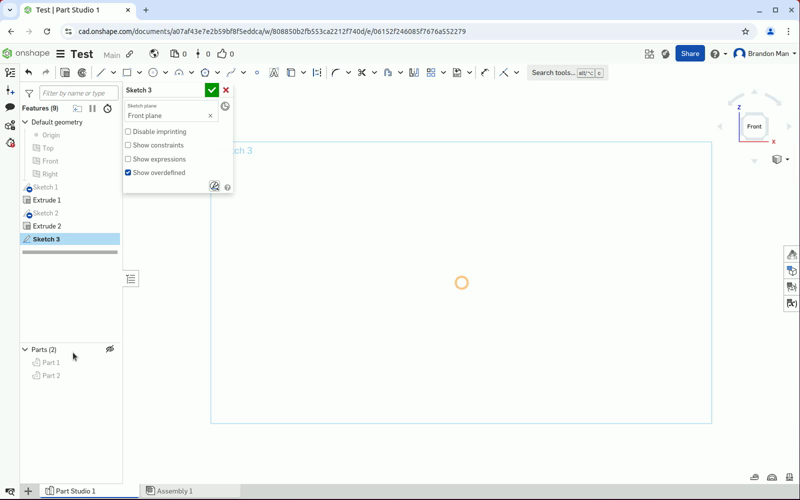
key(c)
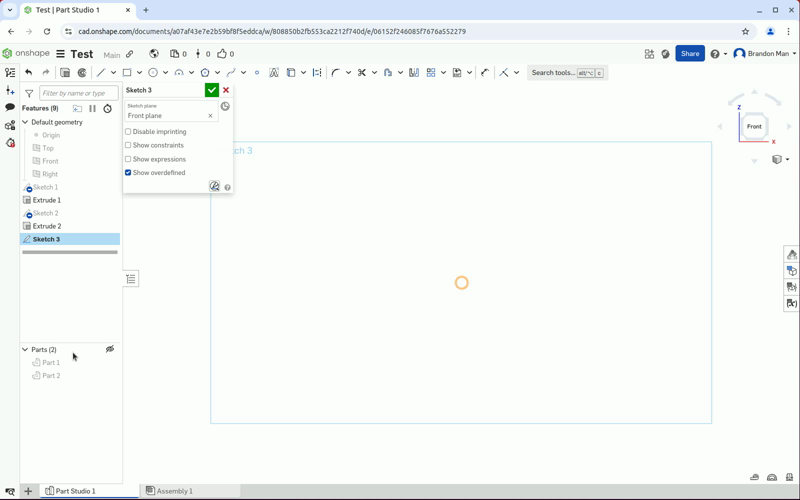
key_down(shift)
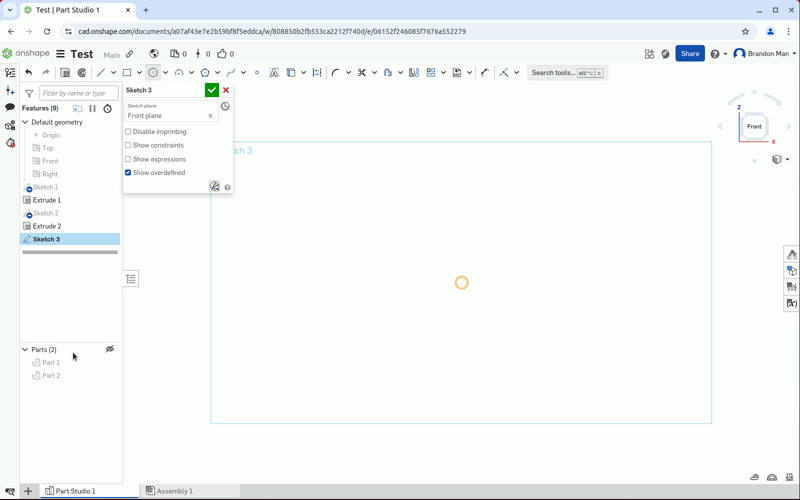
mouse_move(535, 282)
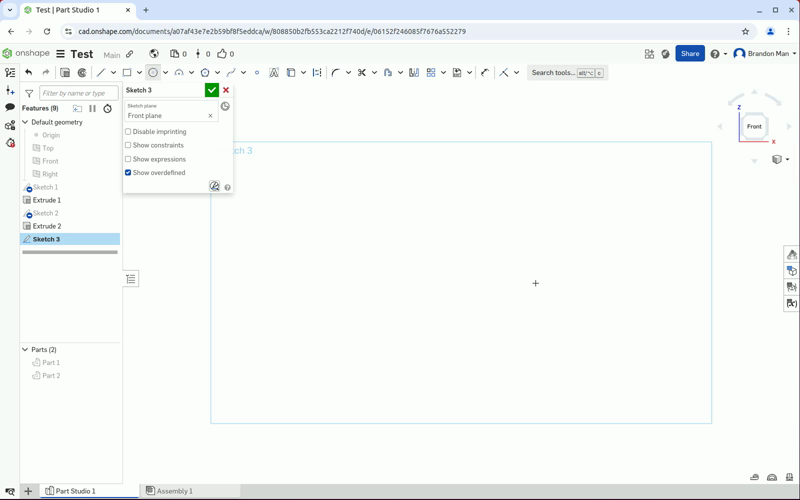
click(535, 282)
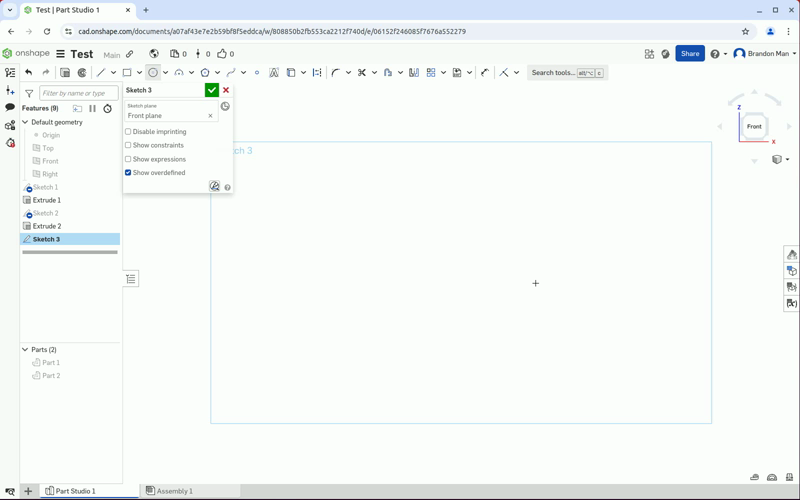
key_up(shift)
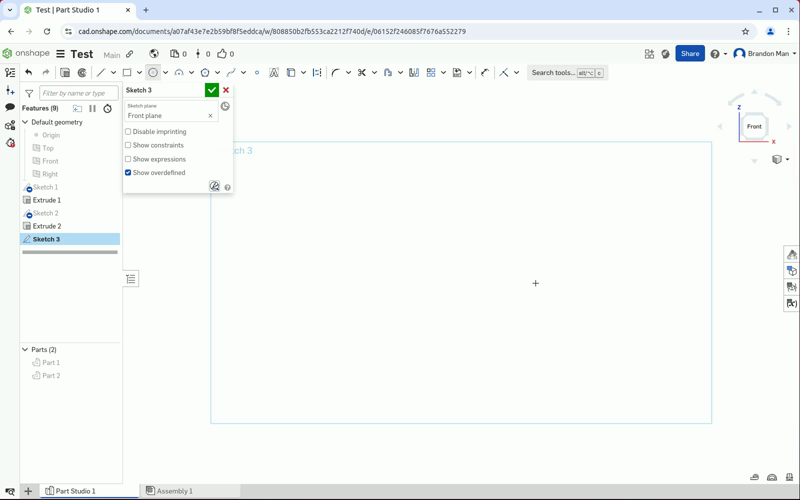
mouse_move(548, 282)
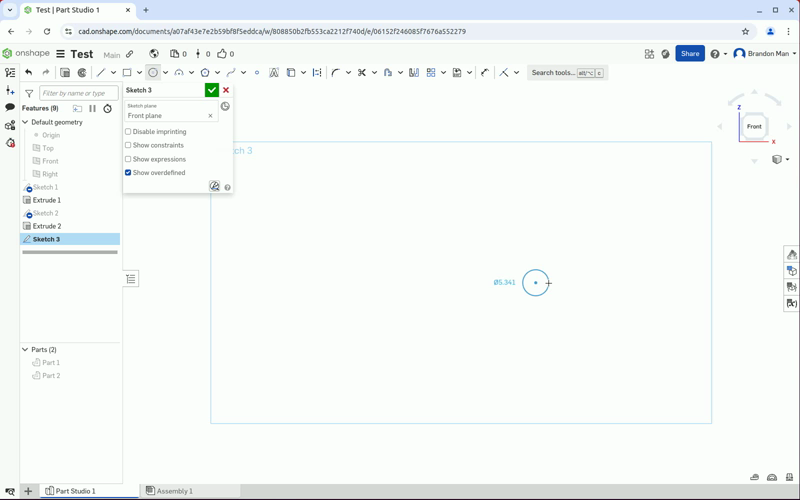
click(548, 282)
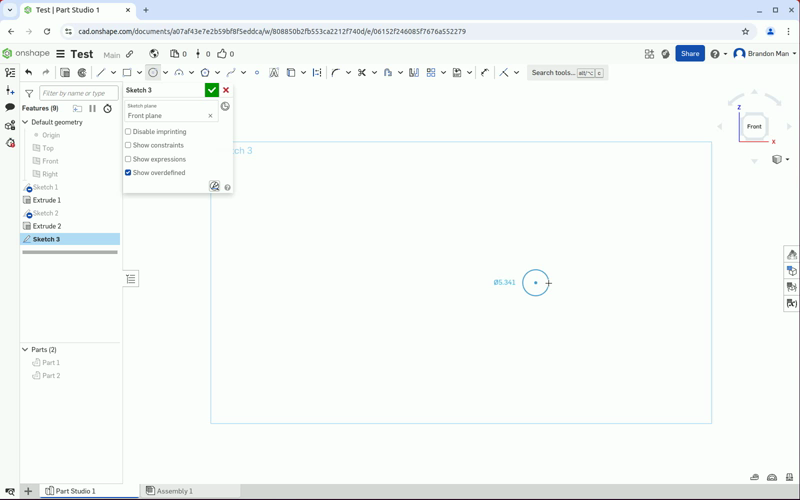
key(esc)
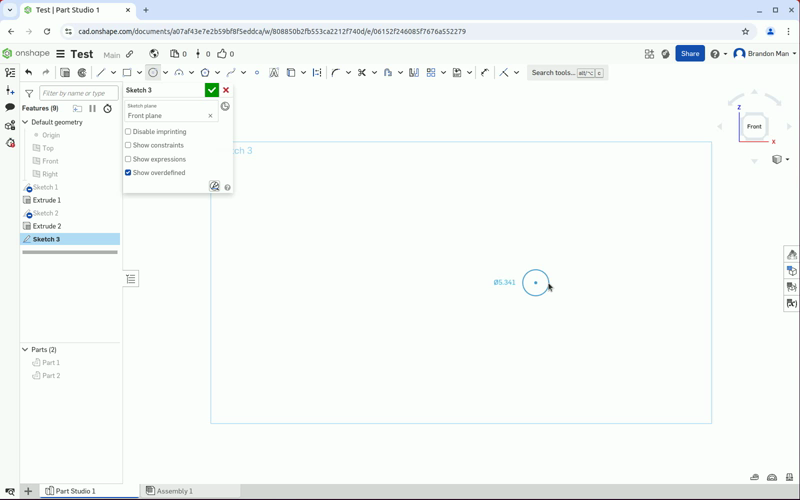
key(c)
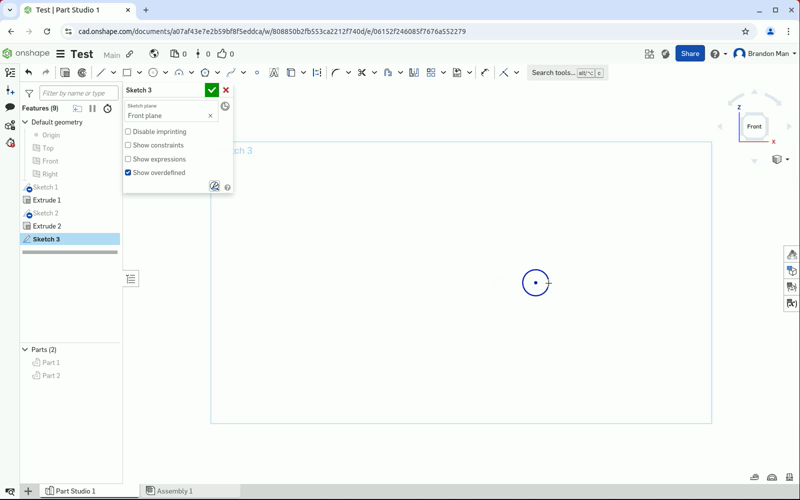
key_down(shift)
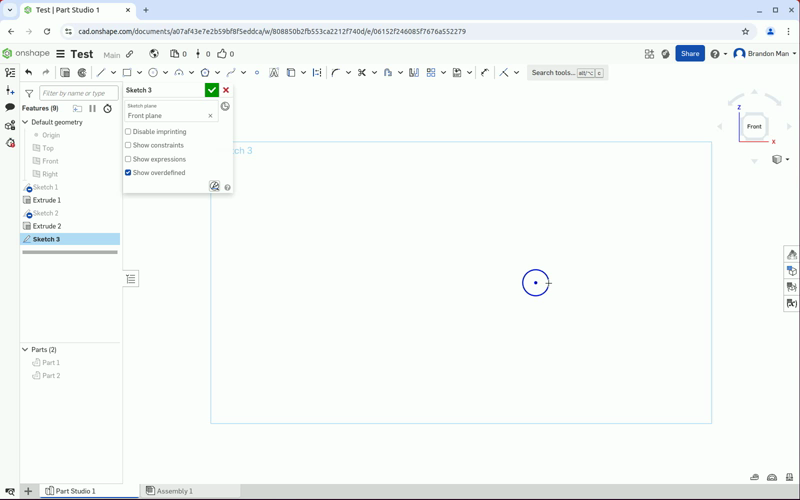
mouse_move(535, 282)
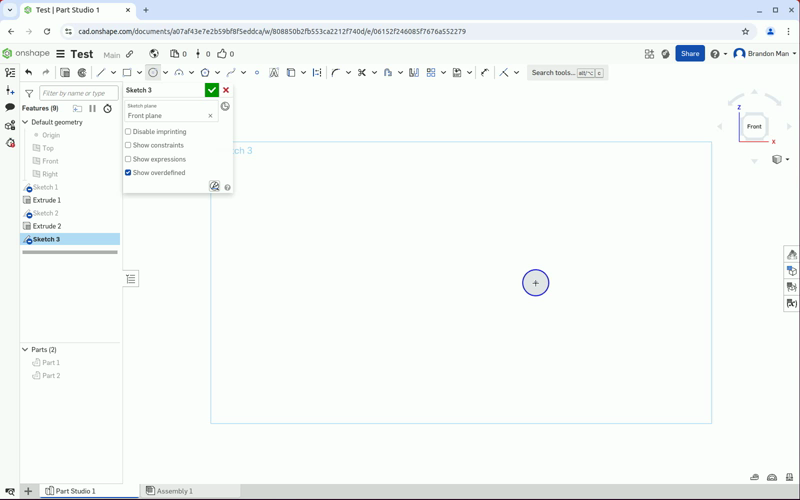
click(535, 282)
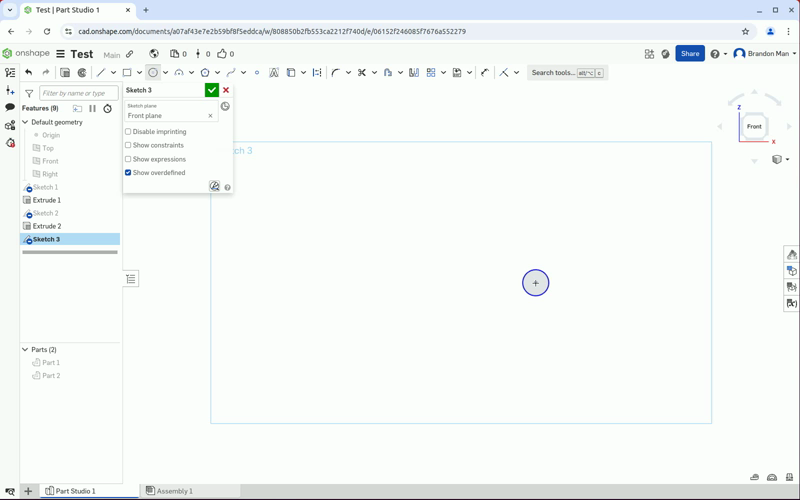
key_up(shift)
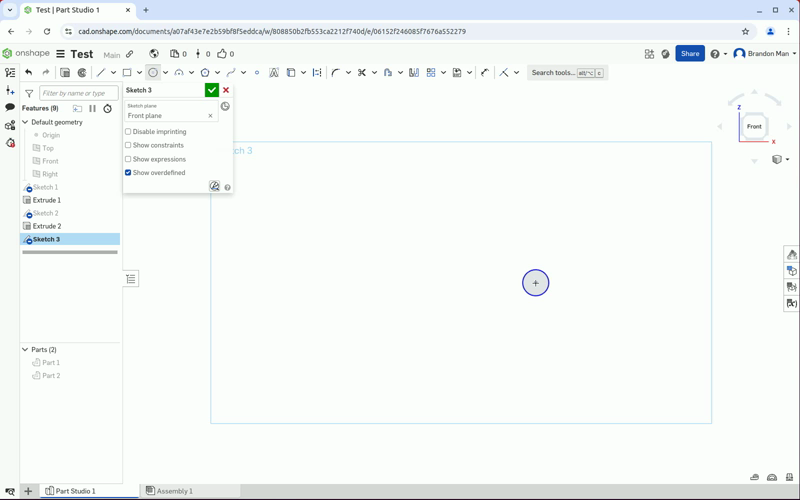
mouse_move(541, 282)
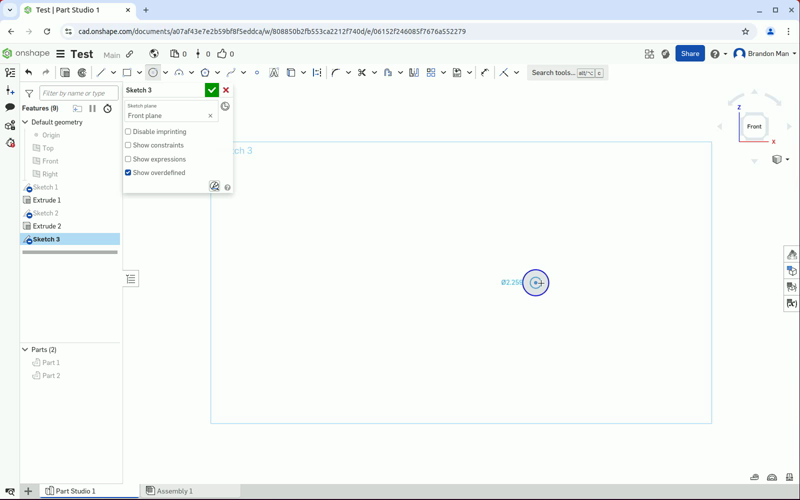
click(541, 282)
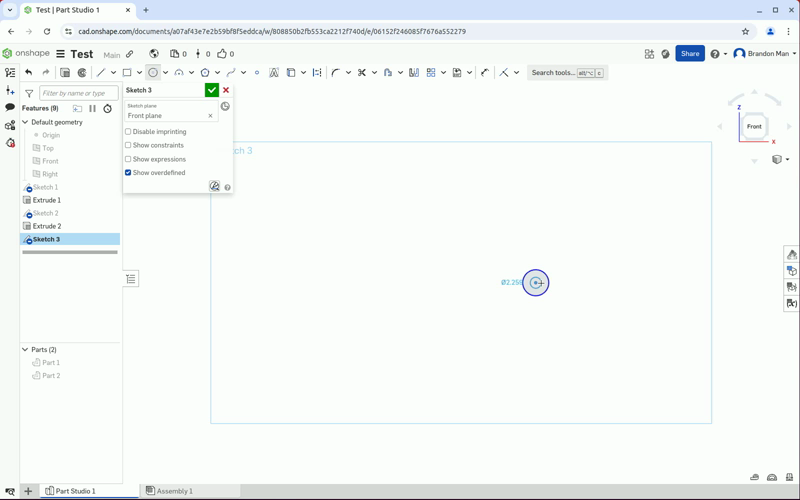
key(esc)
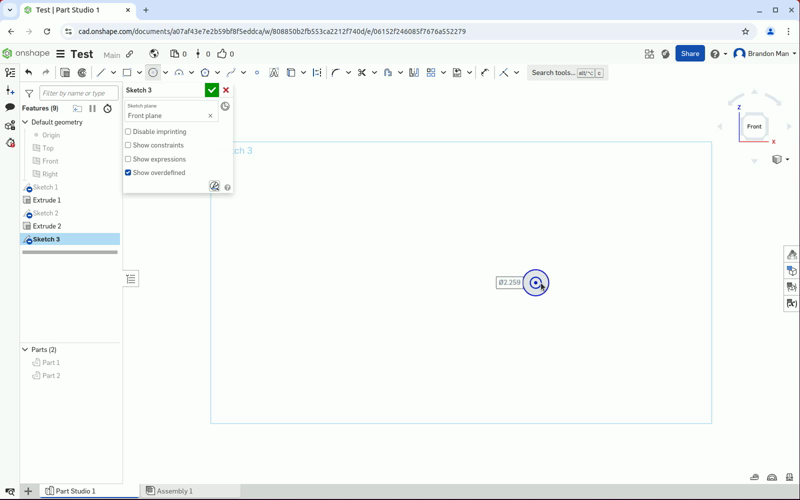
mouse_move(534, 292)
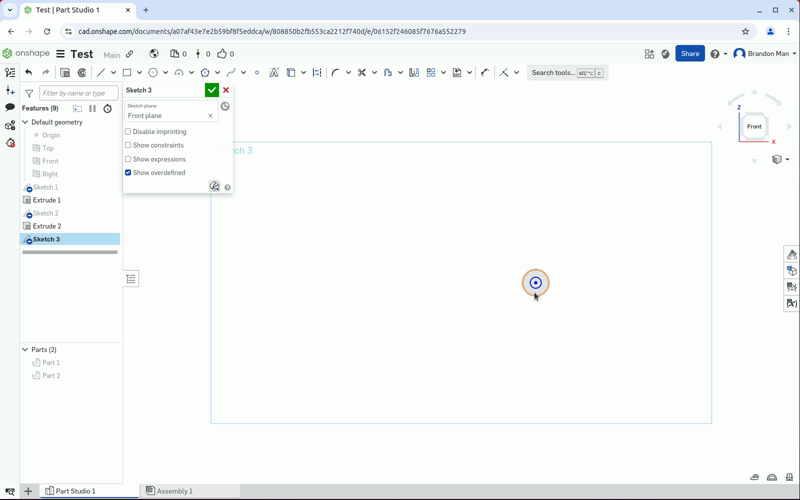
scroll(6)
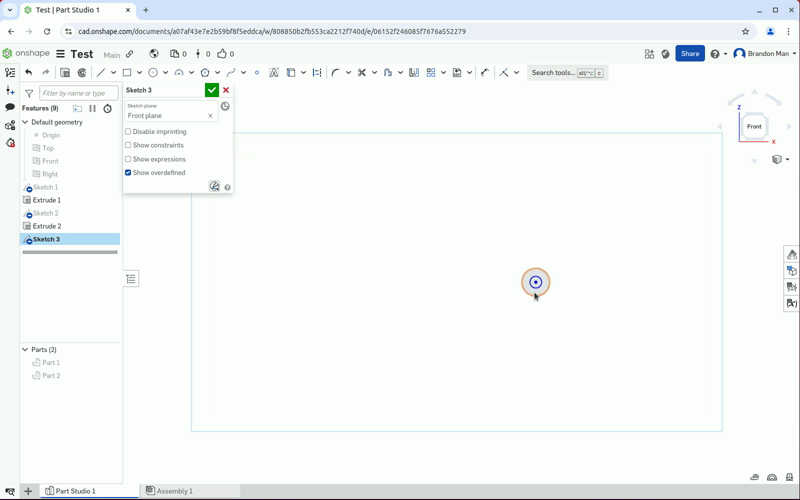
scroll(6)
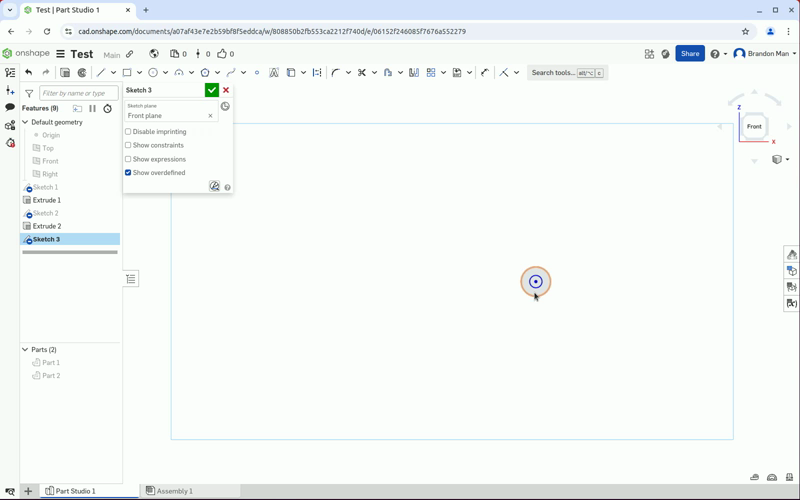
scroll(6)
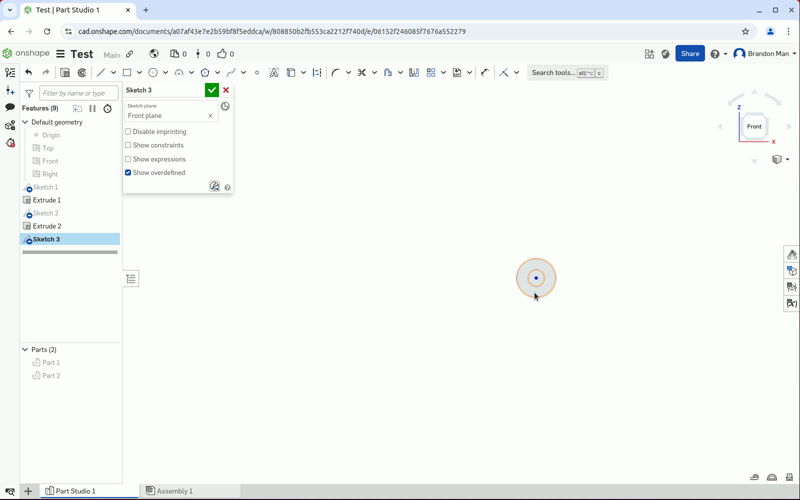
scroll(6)
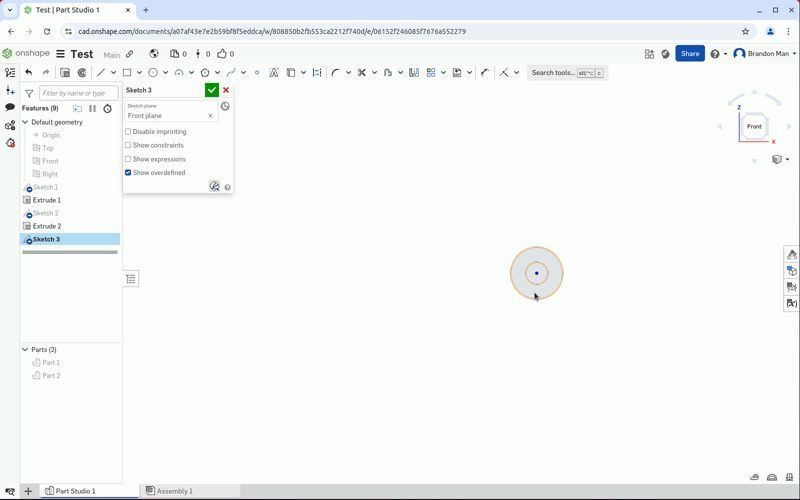
scroll(6)
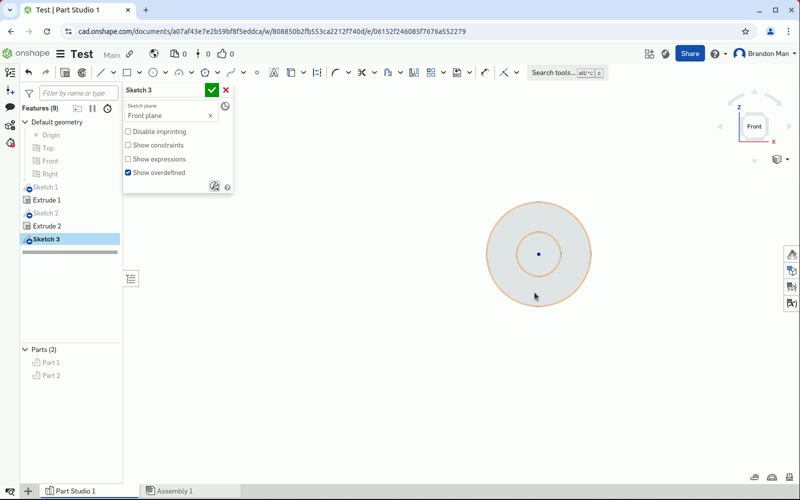
scroll(6)
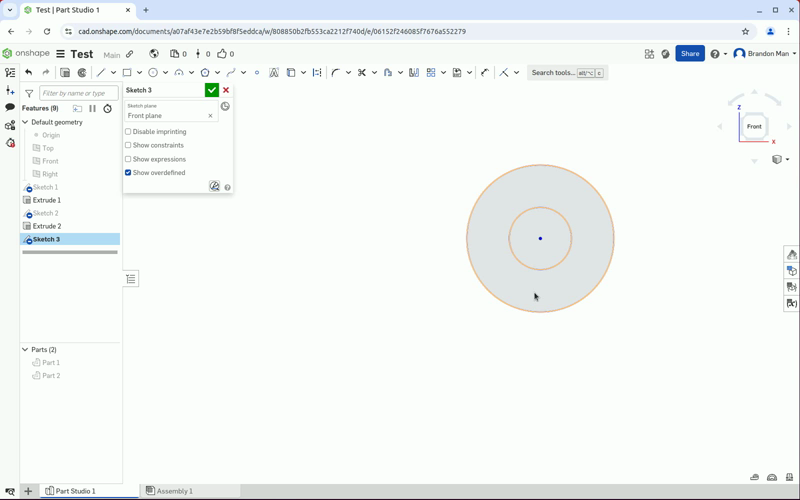
scroll(6)
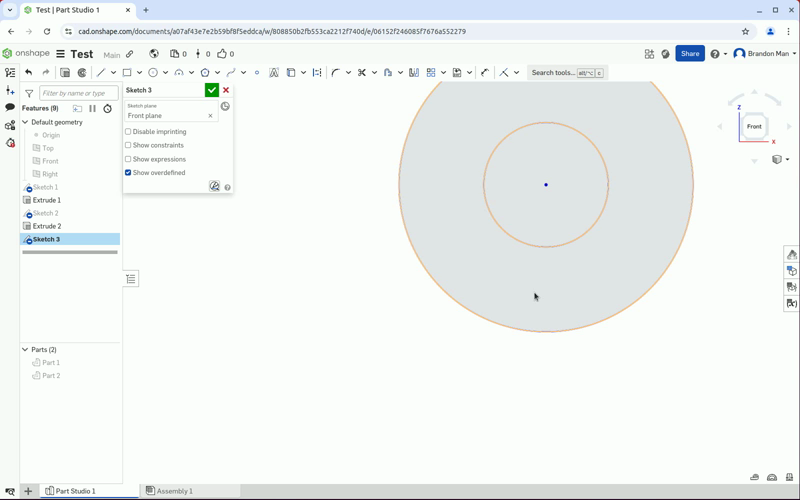
click(534, 292)
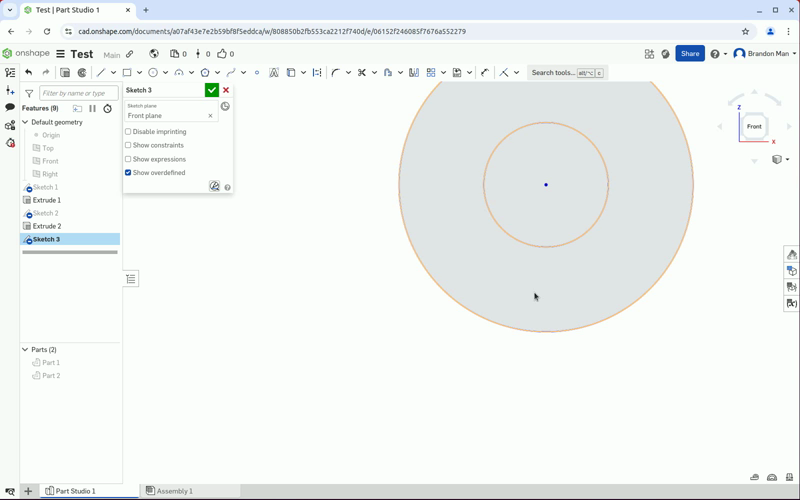
scroll(-6)
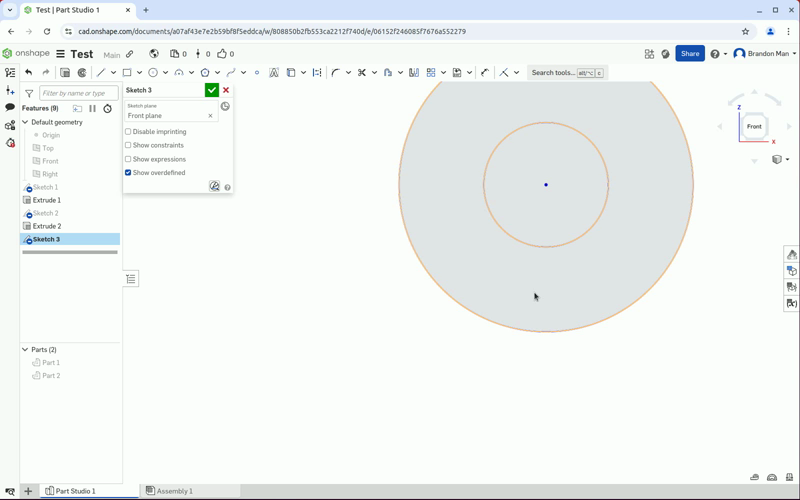
scroll(-6)
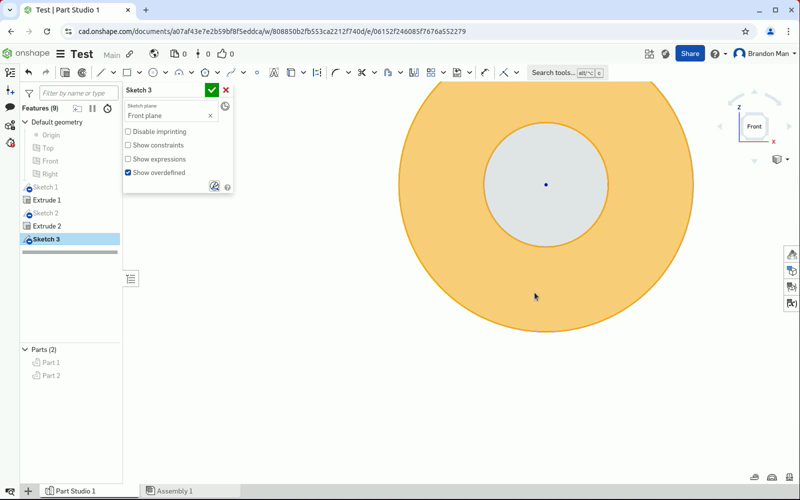
scroll(-6)
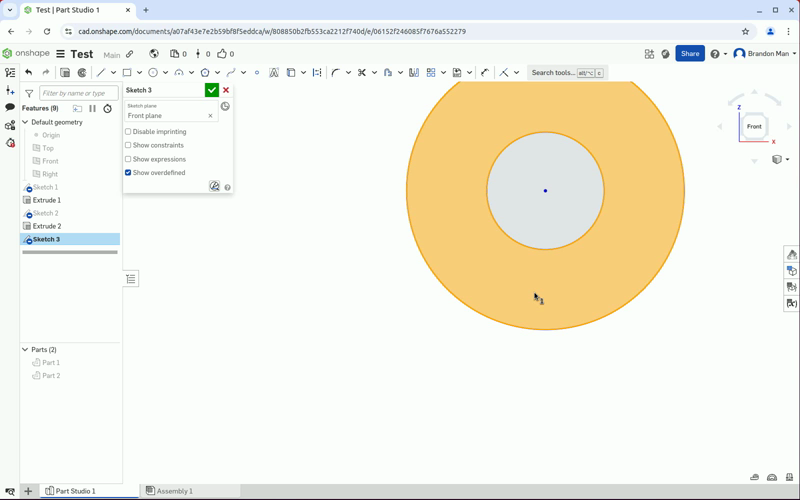
scroll(-6)
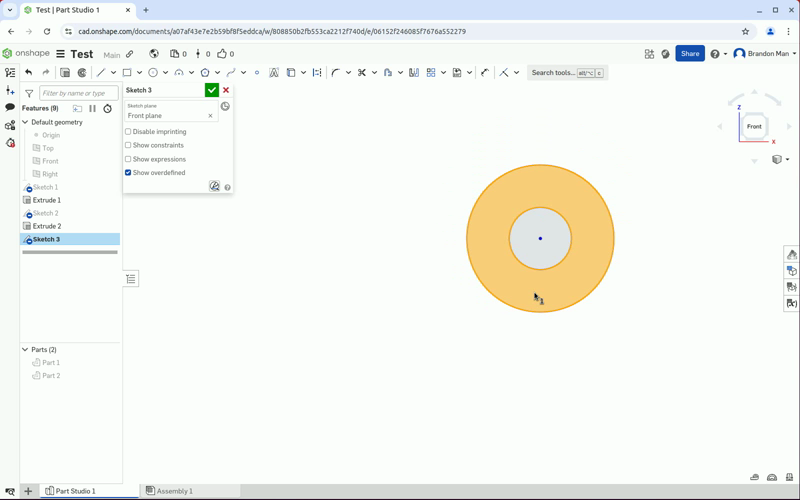
scroll(-6)
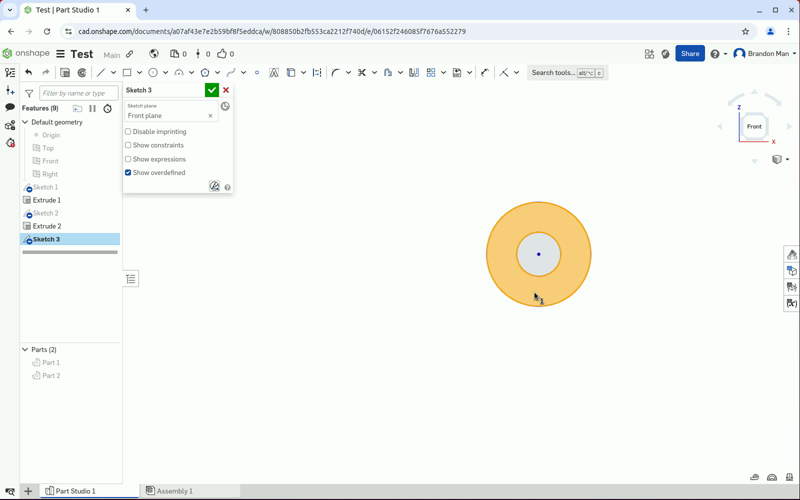
scroll(-6)
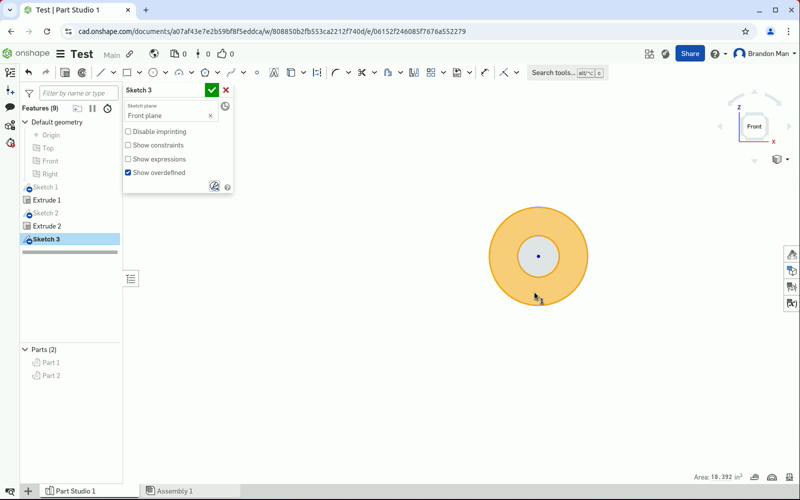
scroll(-6)
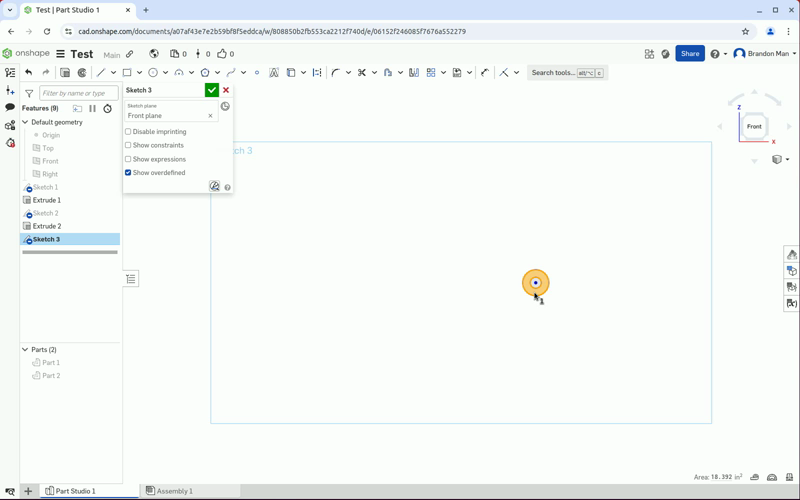
mouse_move(73, 352)
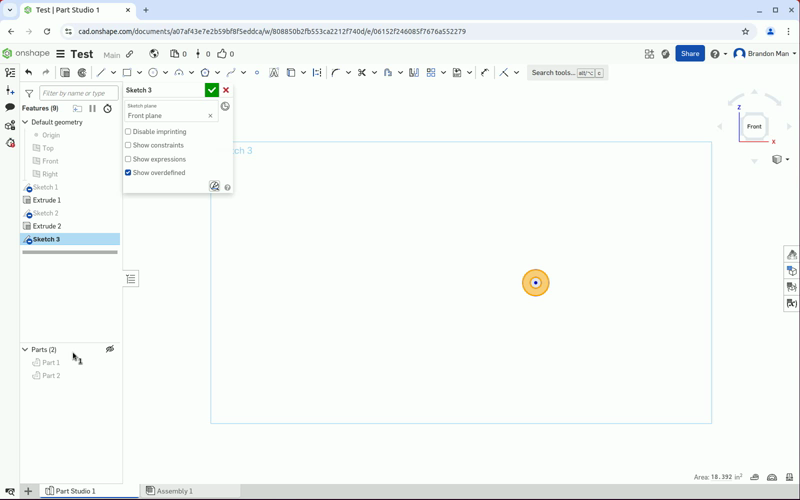
key(shift+y)
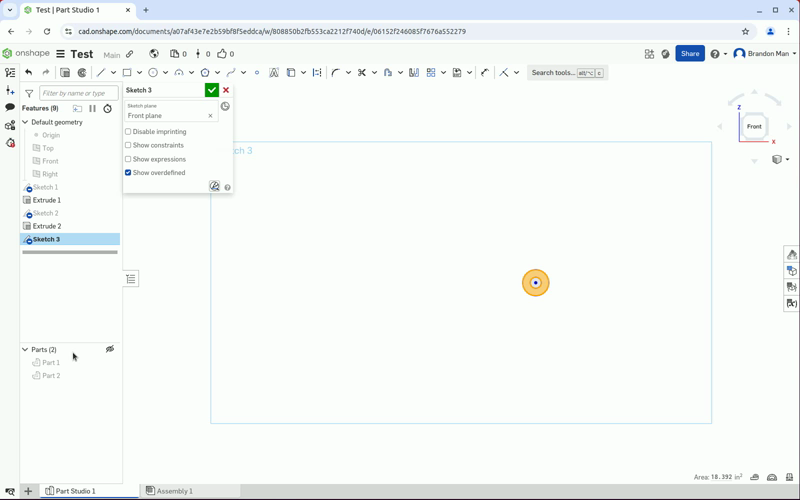
key(shift+e)
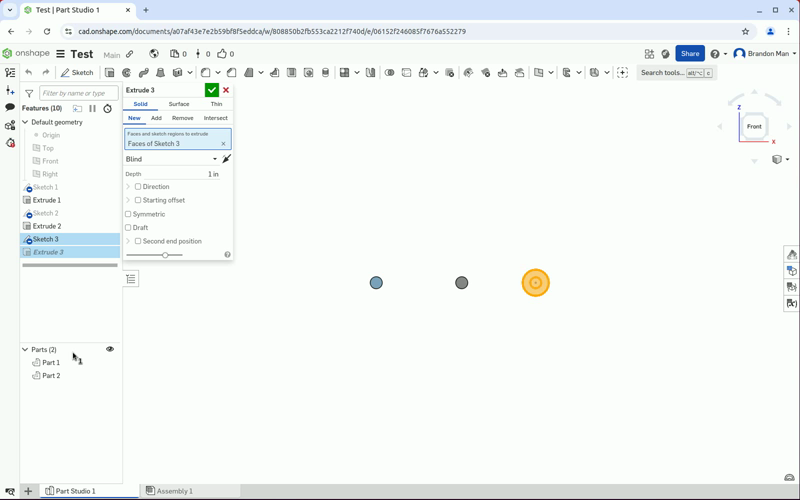
mouse_move(143, 106)
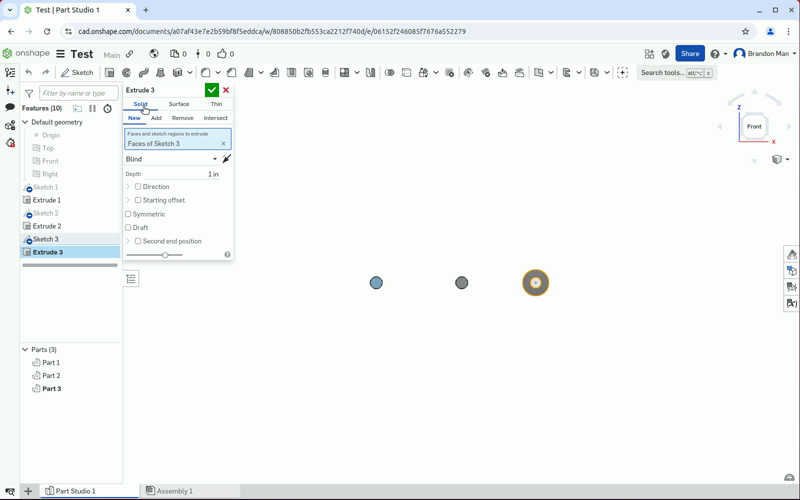
click(143, 106)
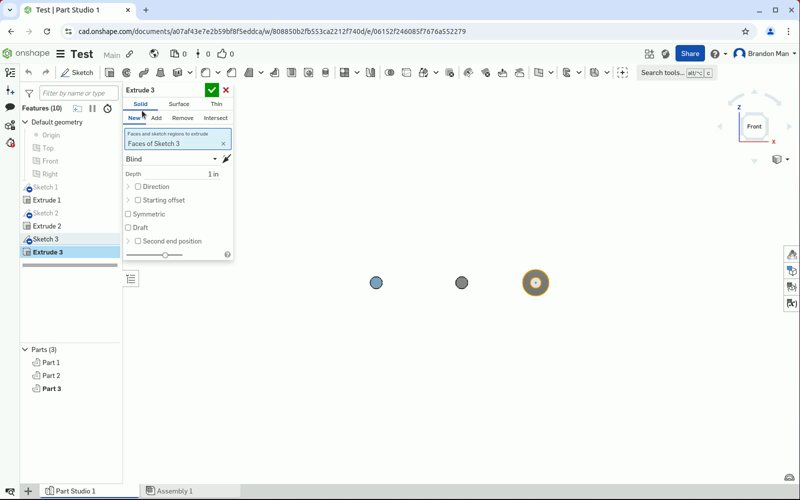
mouse_move(137, 120)
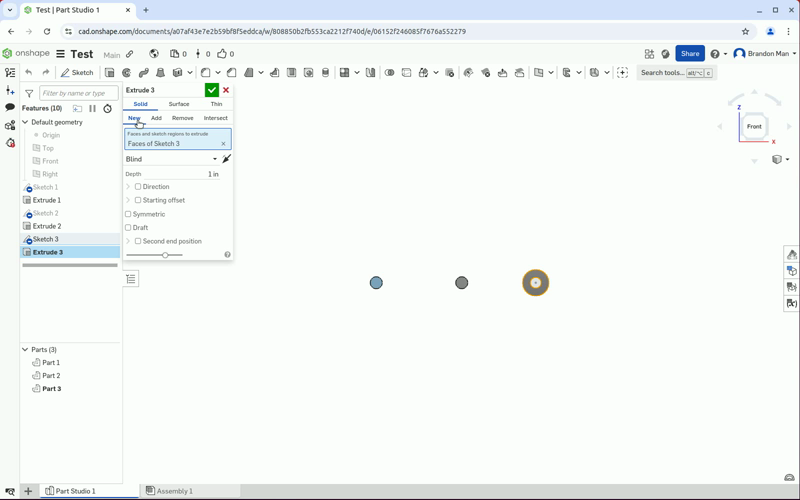
click(137, 120)
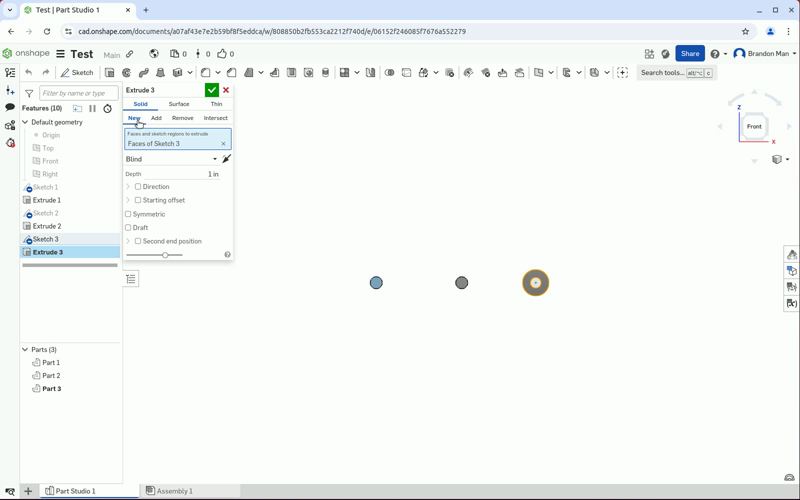
key(tab, 4)
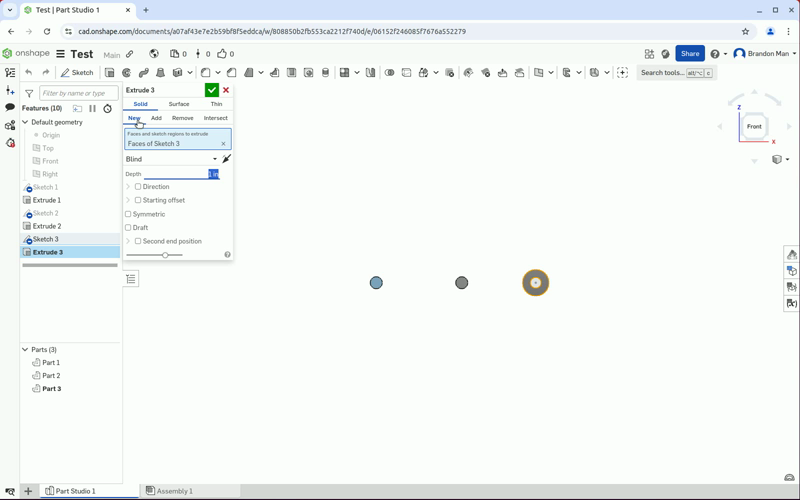
text(0.481)
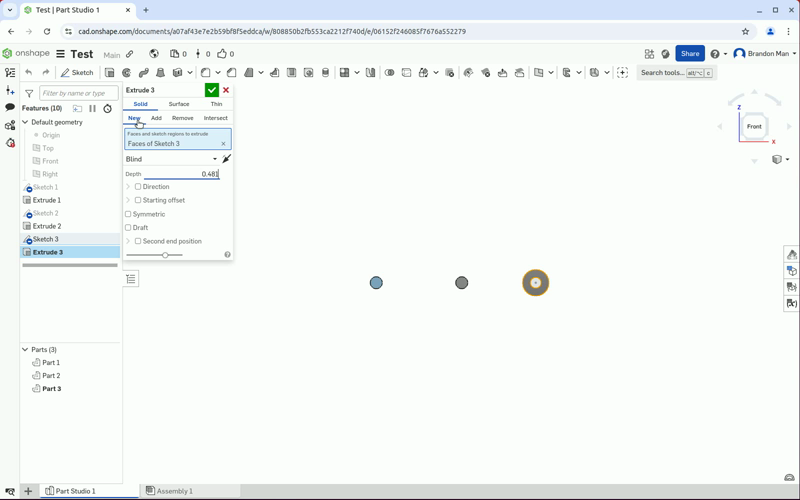
key(enter)
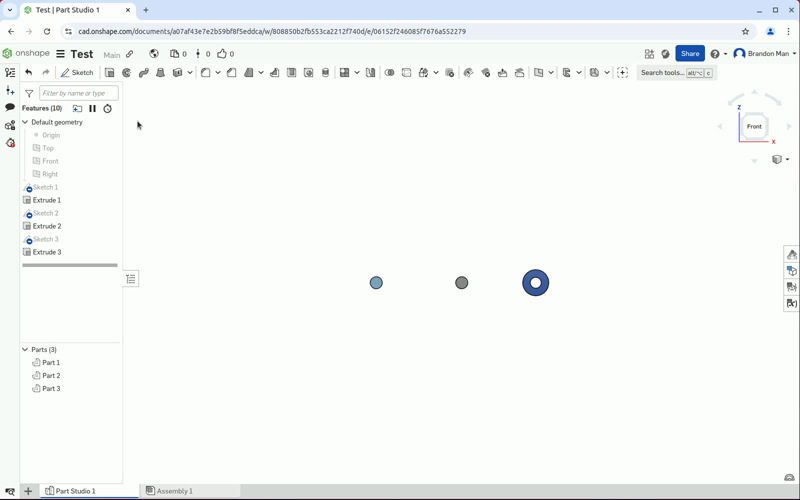
key(shift+h)
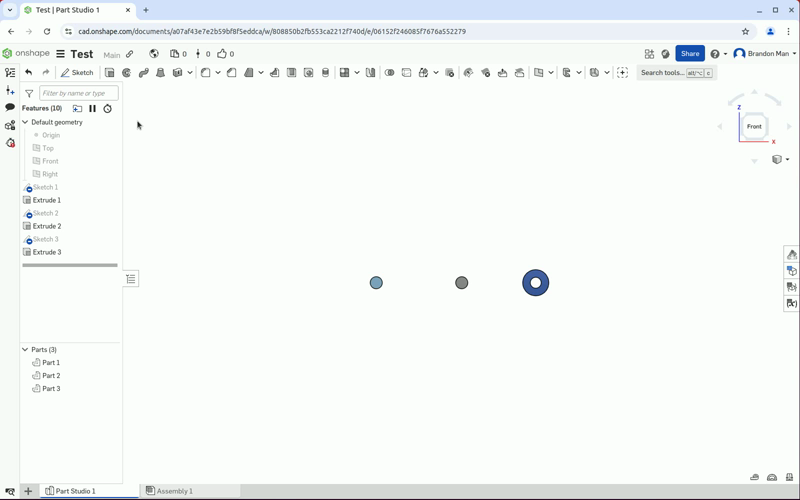
key(shift+h)
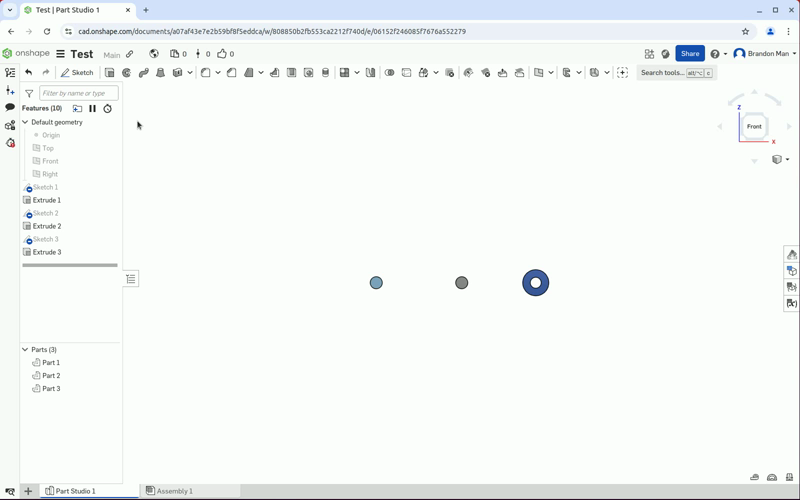
key(shift+7)
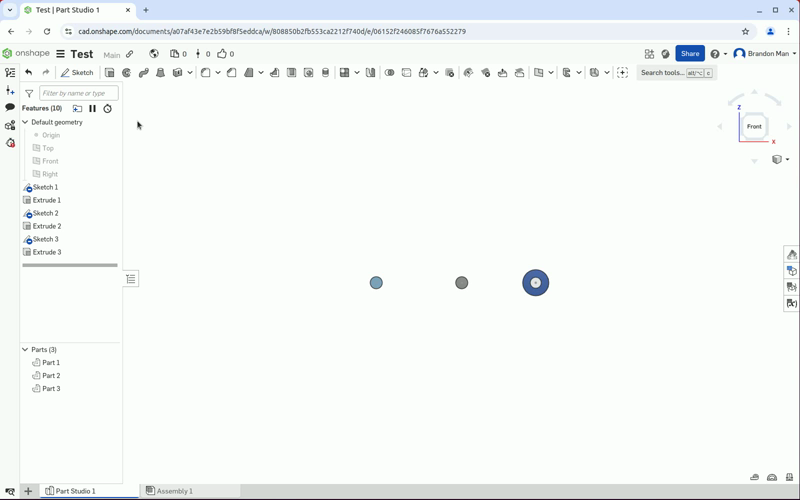
key(left, 2)
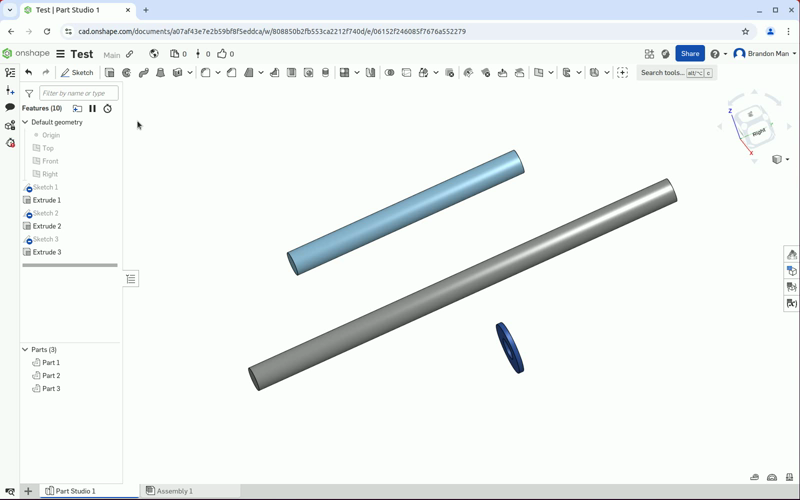
key(down, 2)
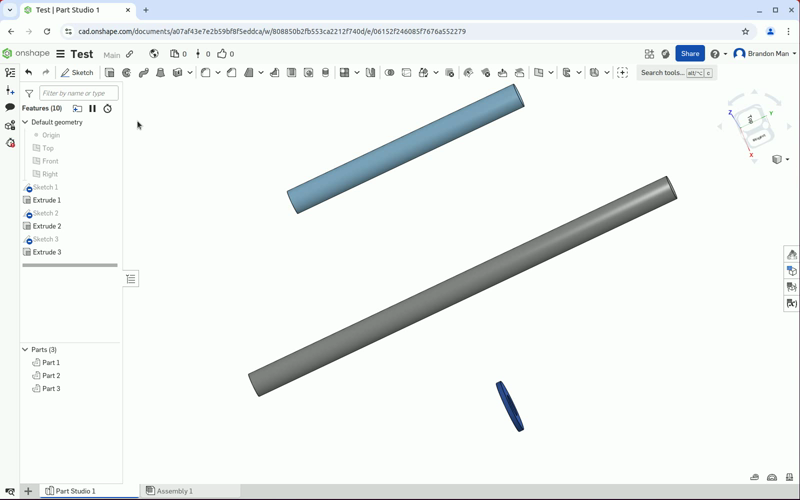
key(up, 2)
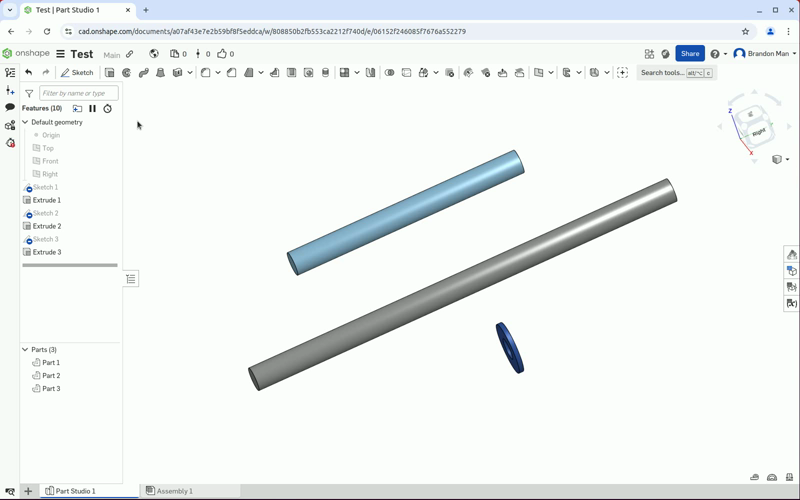
key(right, 2)
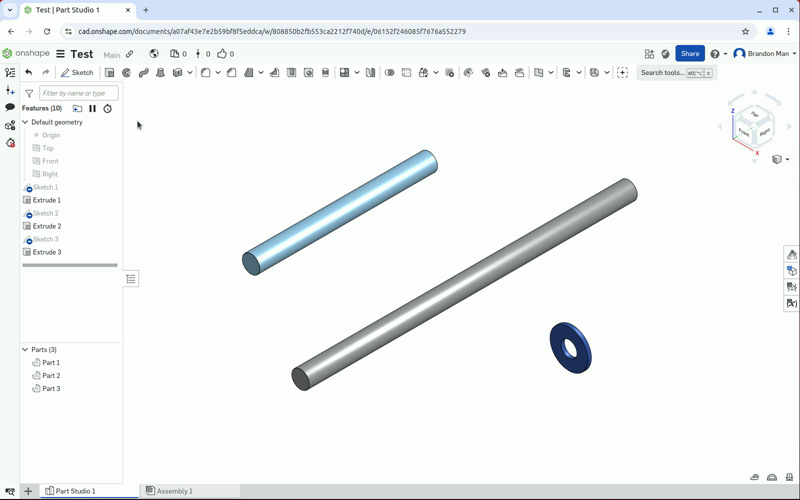
mouse_move(73, 189)
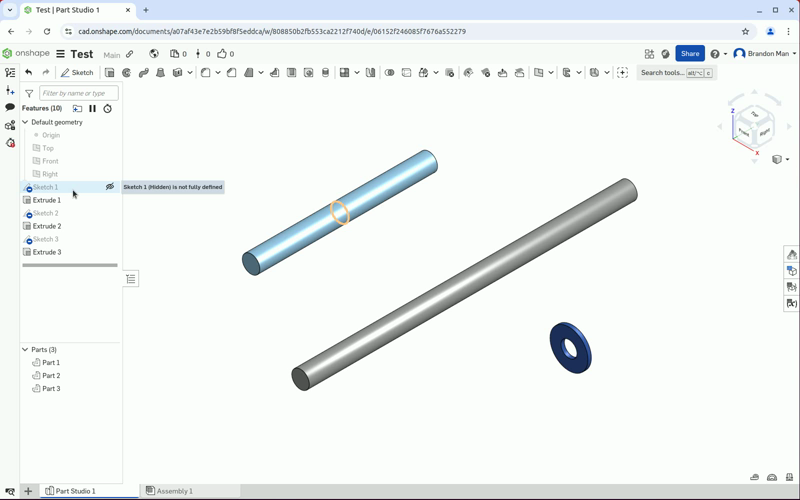
click(73, 189)